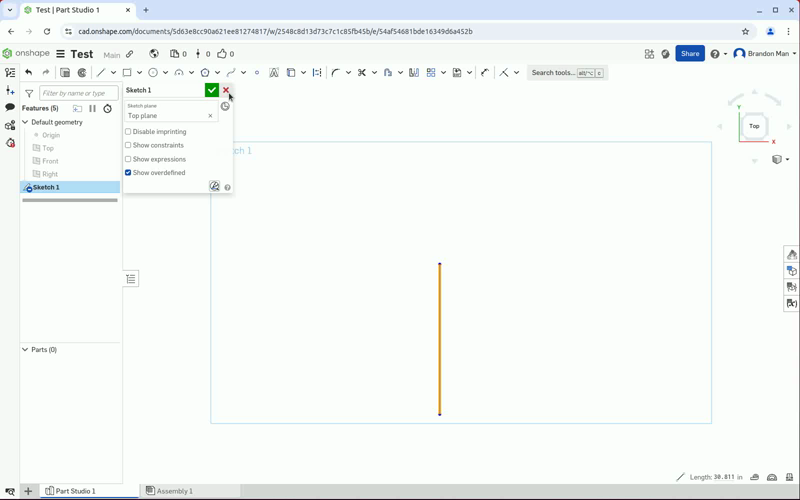
key(shift+h)
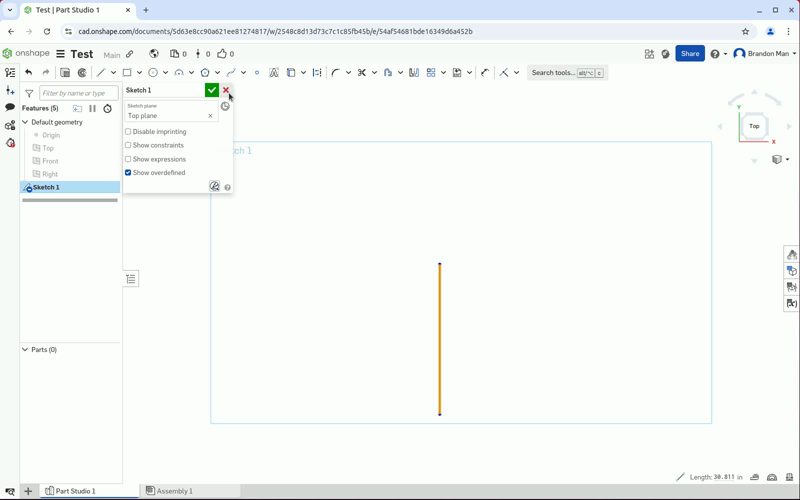
key(shift+s)
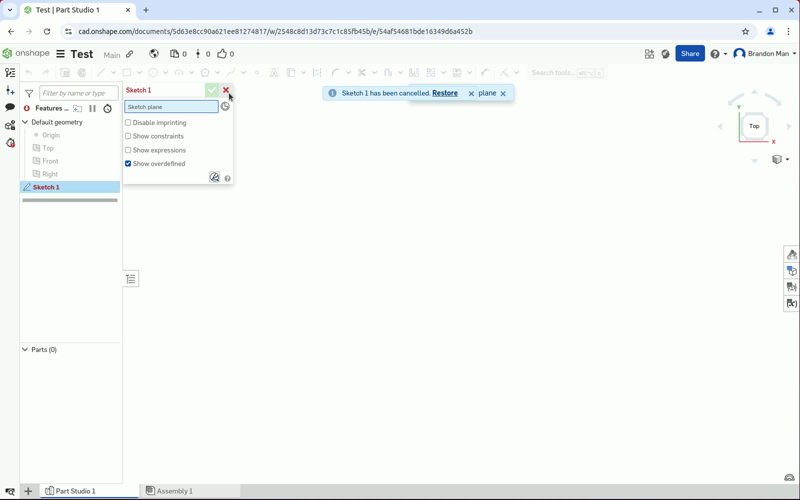
mouse_move(73, 150)
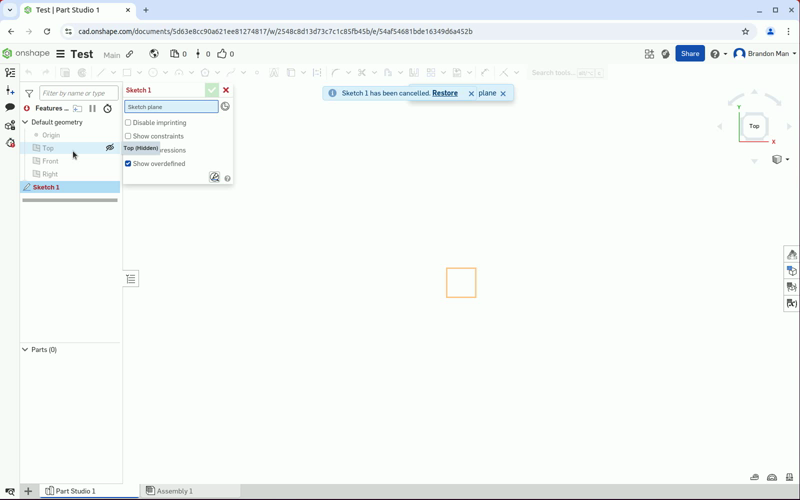
click(73, 150)
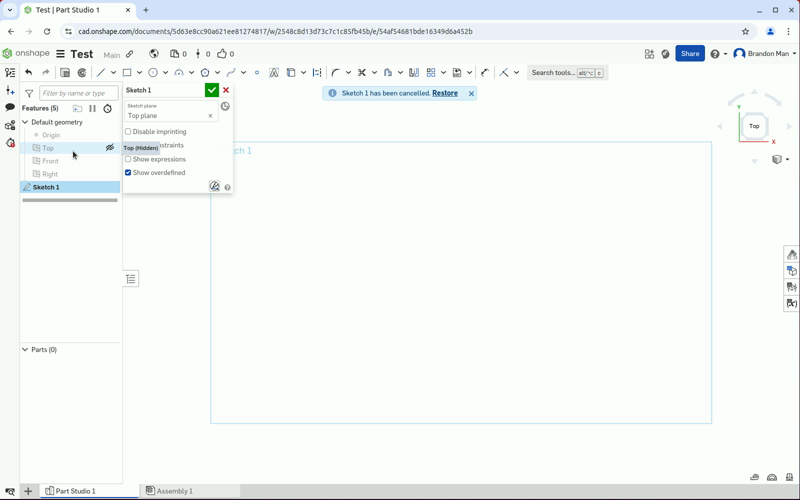
mouse_move(73, 352)
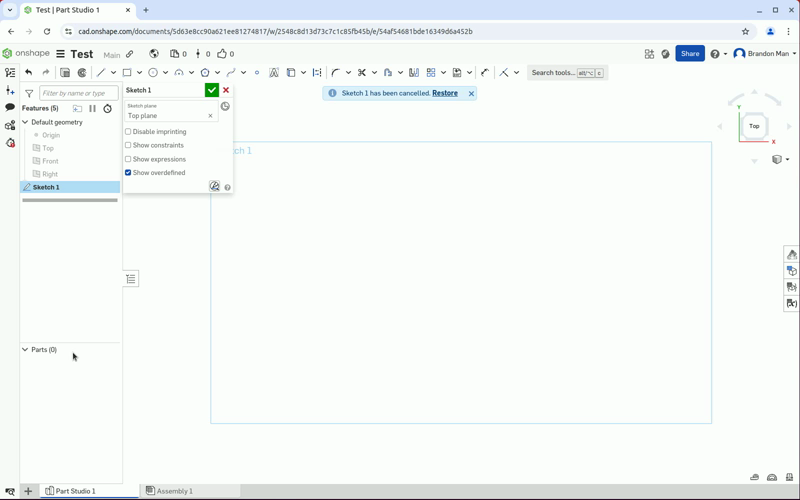
key(y)
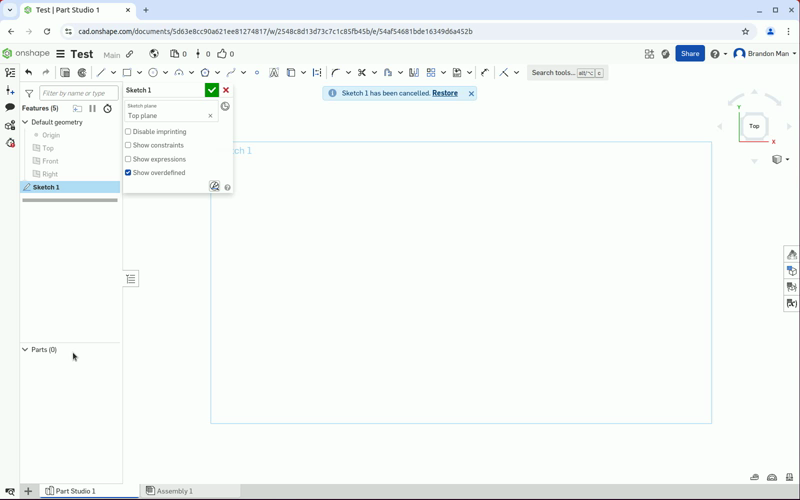
key(l)
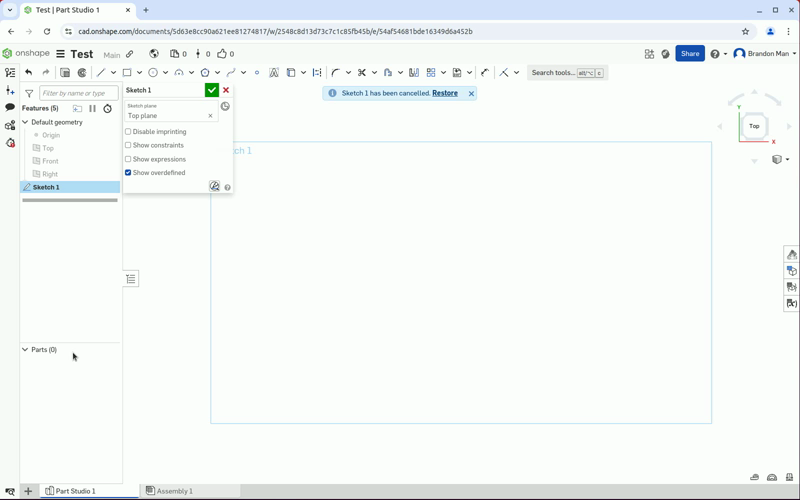
key_down(shift)
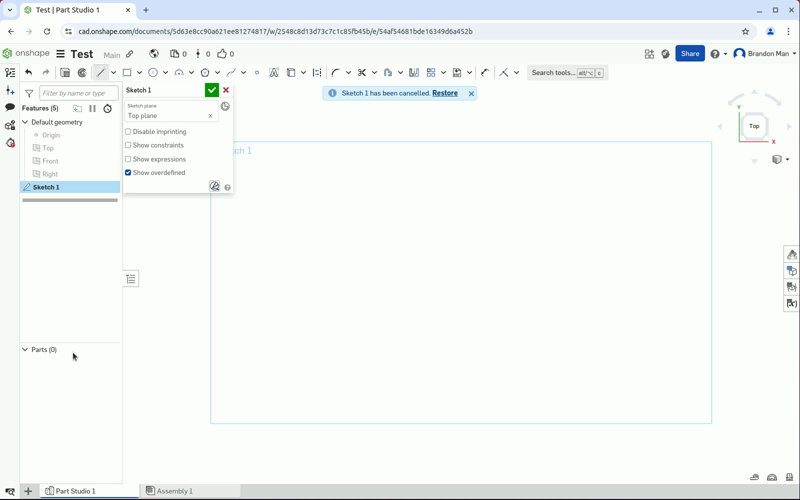
mouse_move(460, 282)
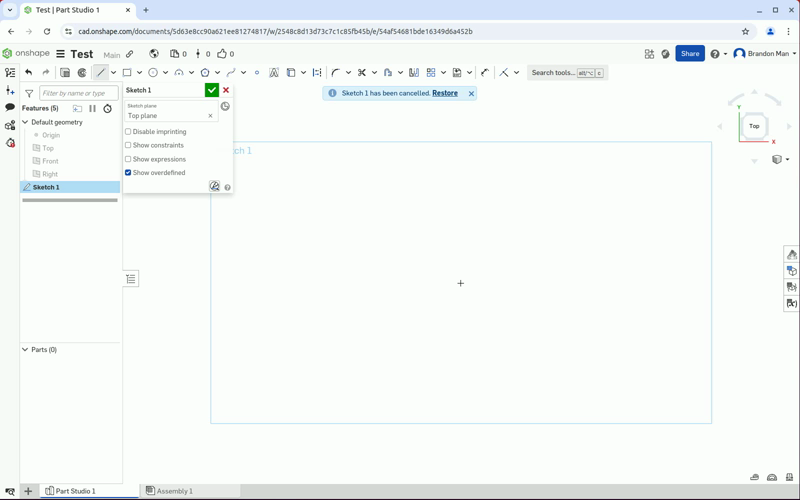
click(460, 282)
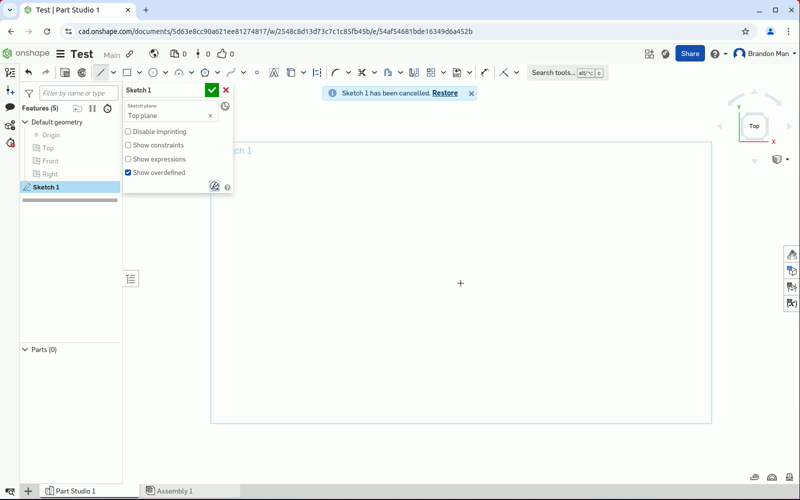
key_up(shift)
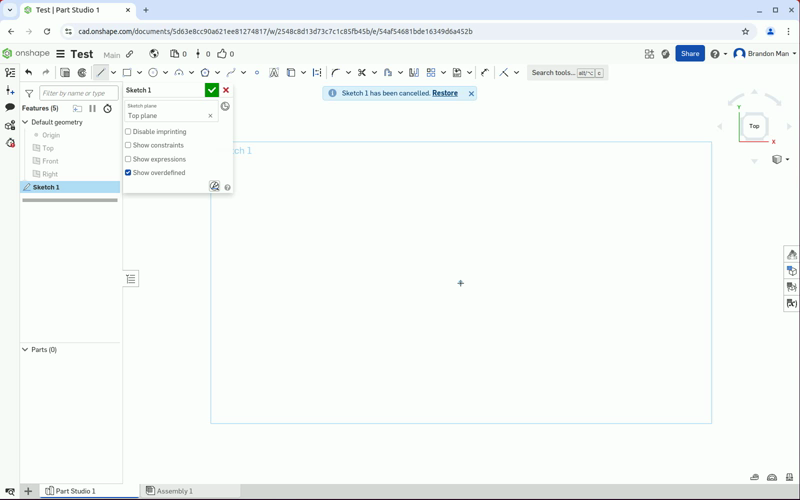
key_down(shift)
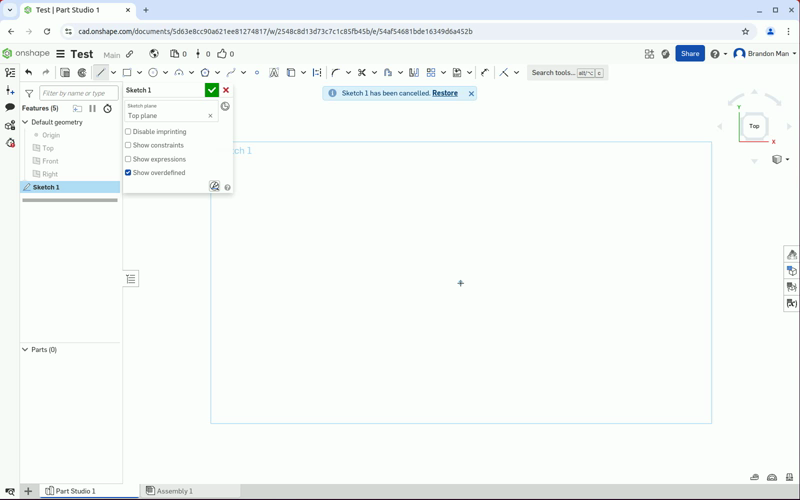
mouse_move(537, 282)
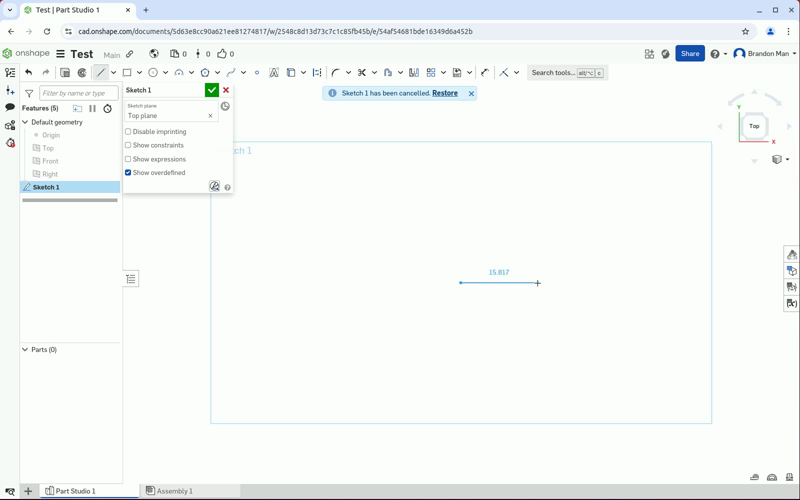
click(537, 282)
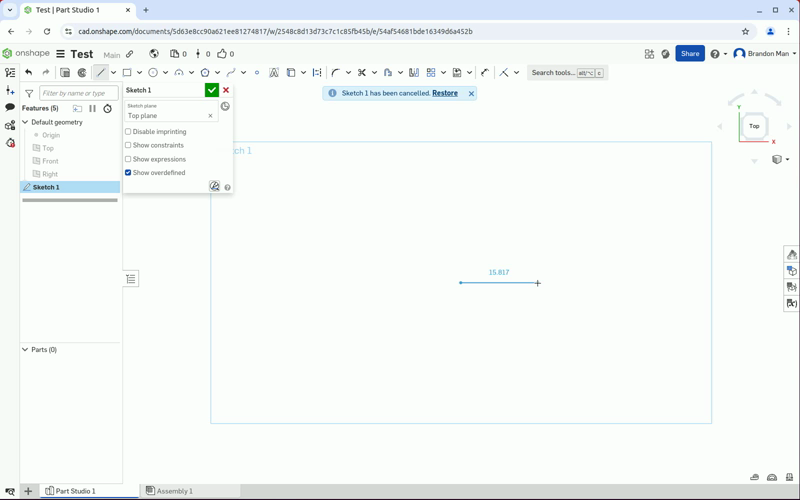
key_up(shift)
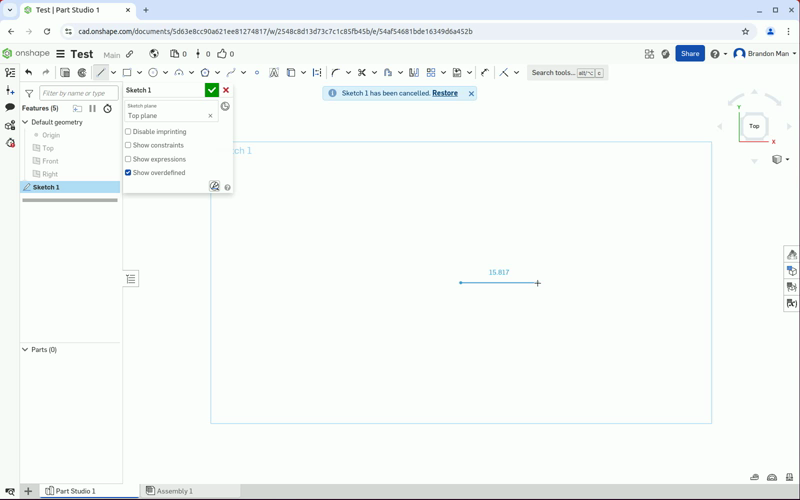
key_down(shift)
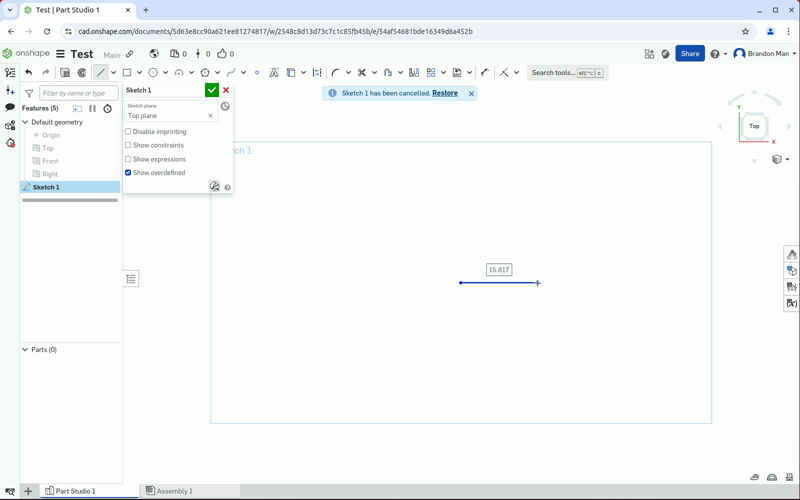
mouse_move(537, 170)
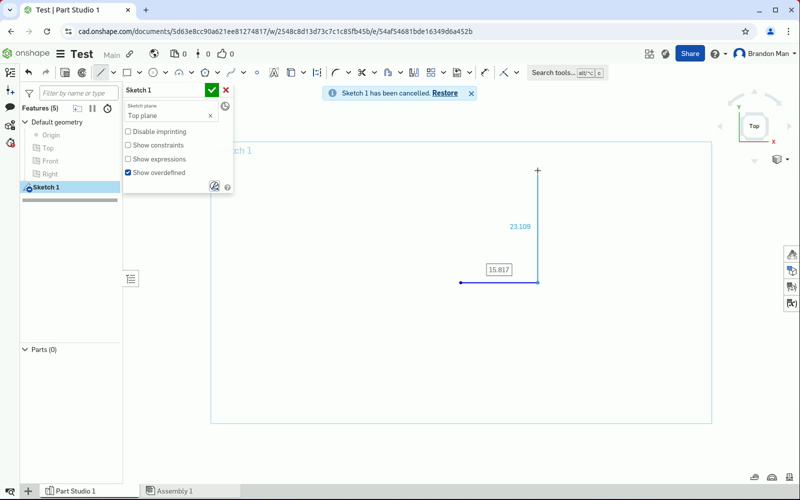
click(537, 170)
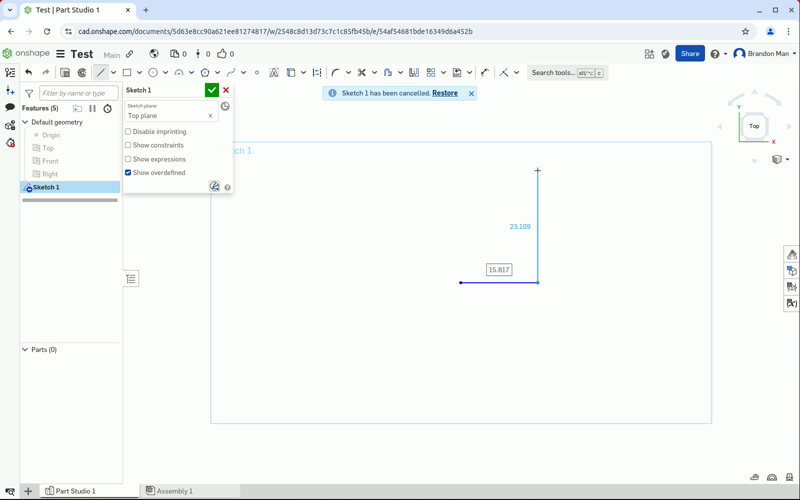
key_up(shift)
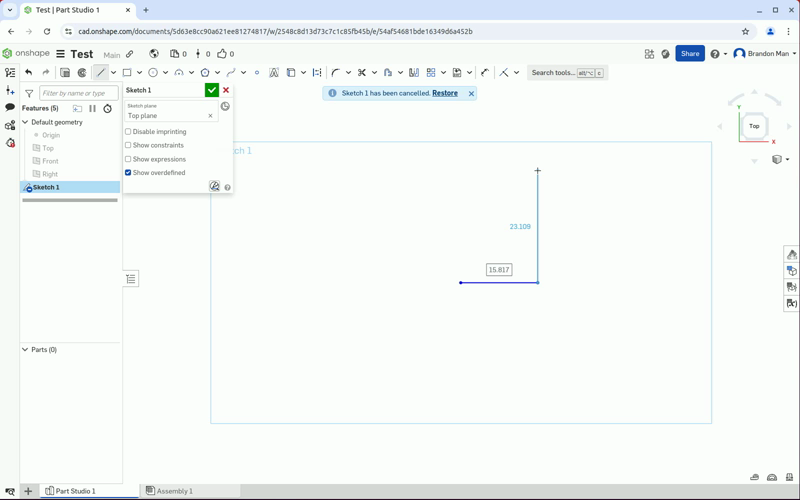
key_down(shift)
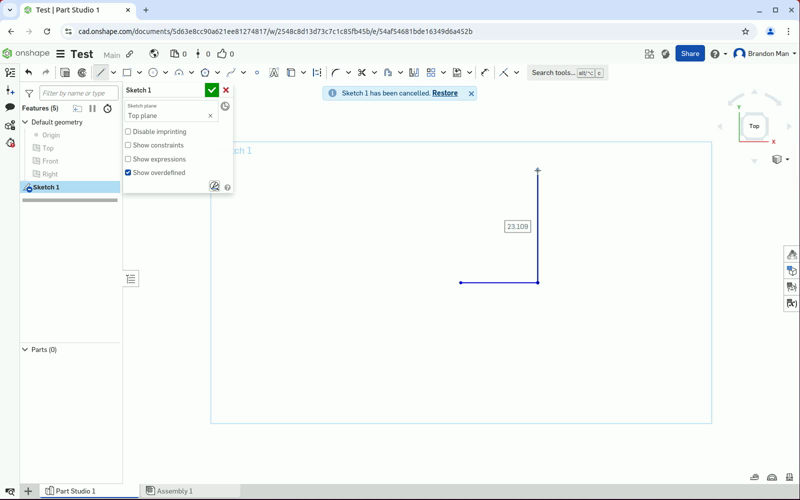
mouse_move(460, 170)
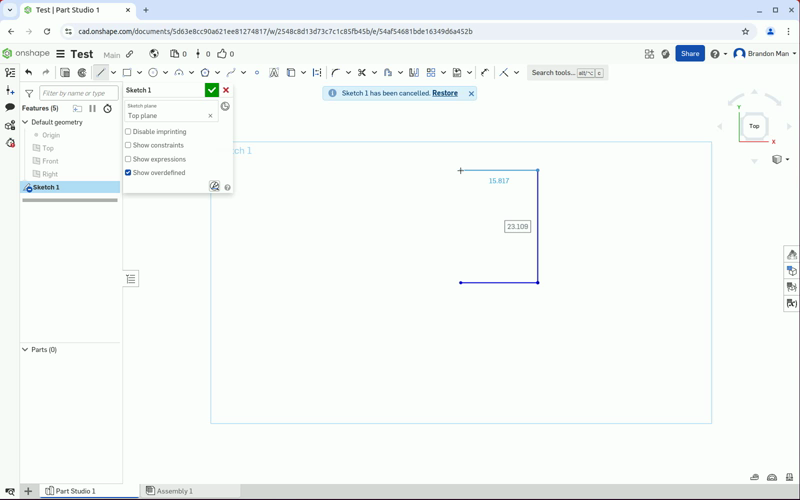
click(460, 170)
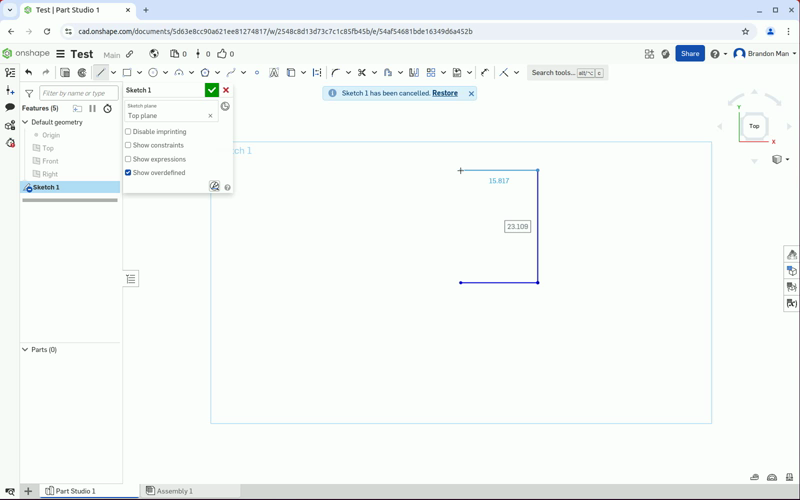
key_up(shift)
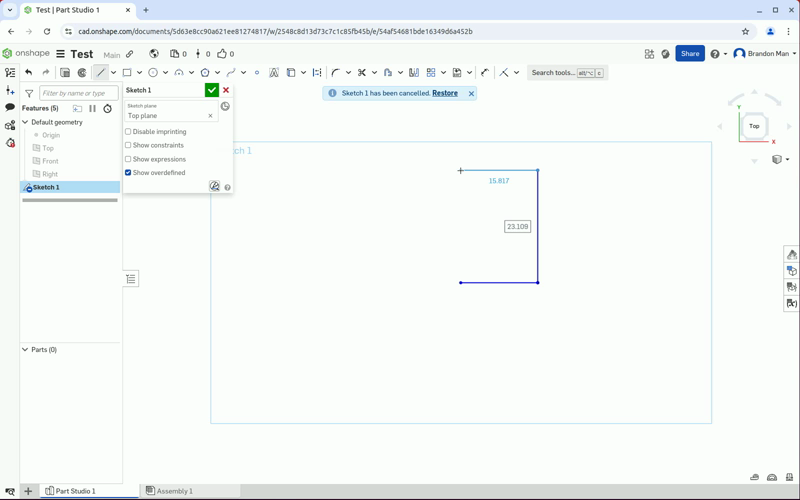
key_down(shift)
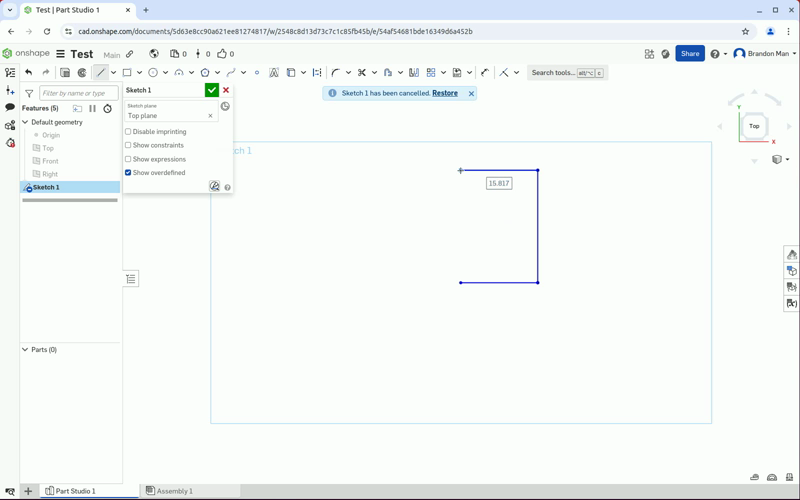
mouse_move(460, 282)
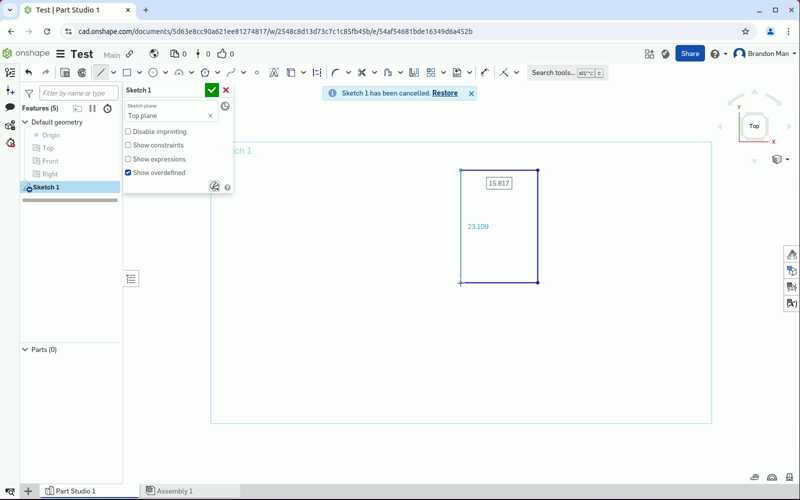
key_up(shift)
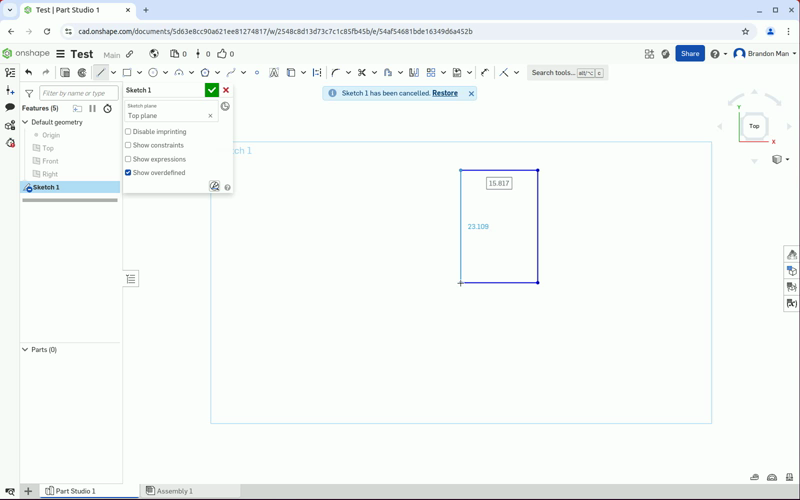
click(460, 282)
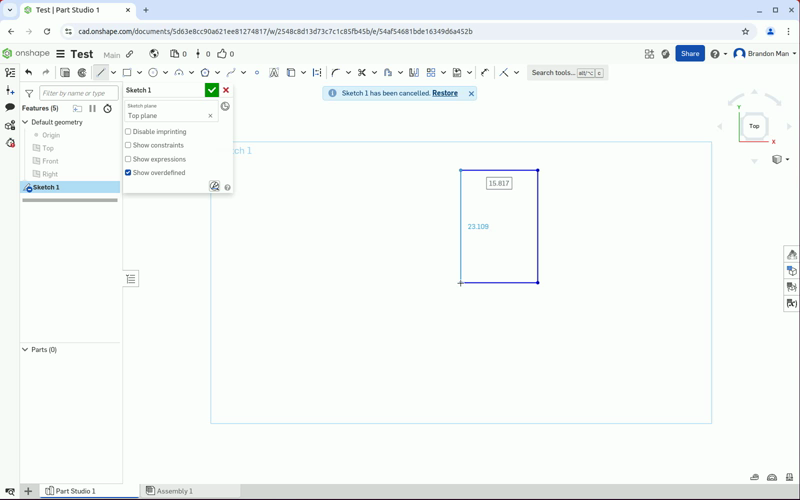
key(esc)
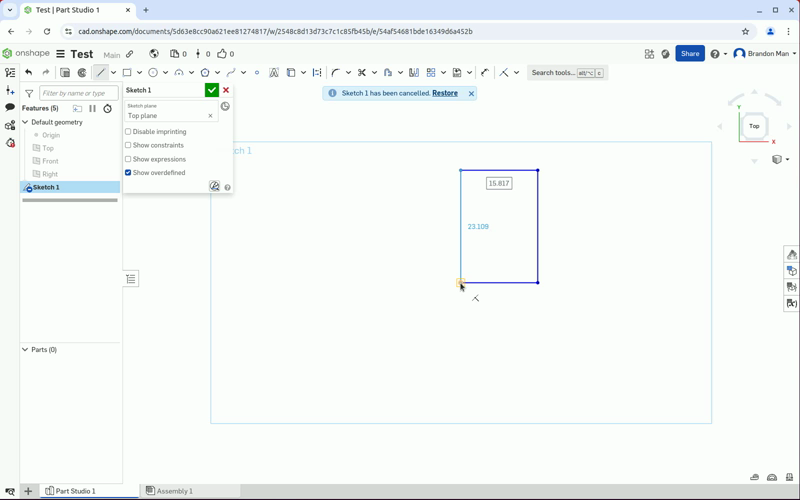
mouse_move(511, 244)
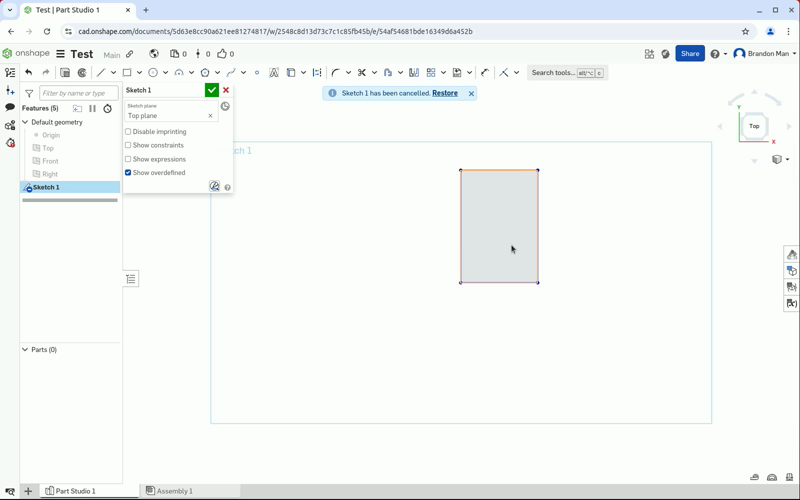
click(511, 244)
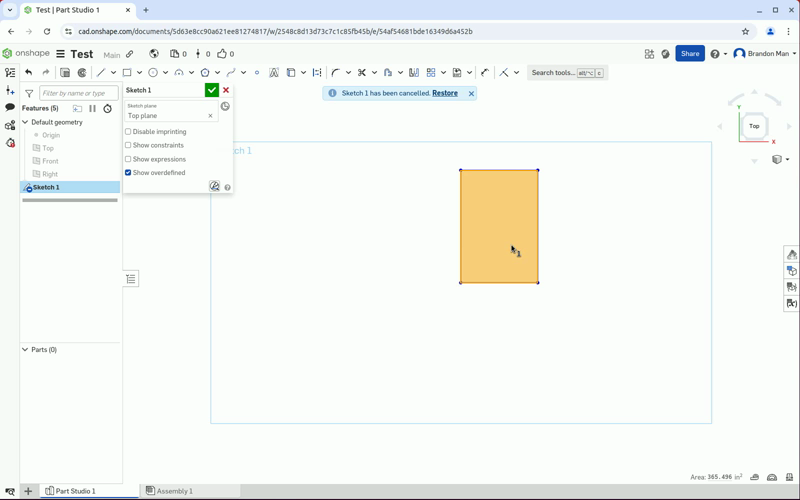
mouse_move(73, 352)
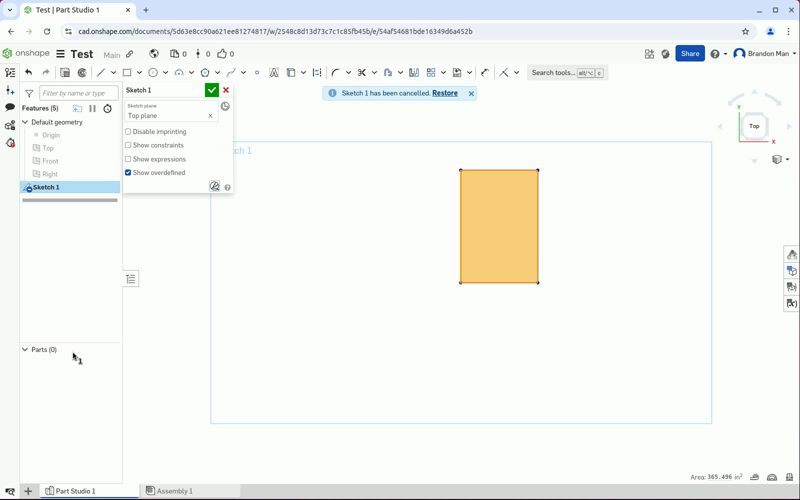
key(shift+y)
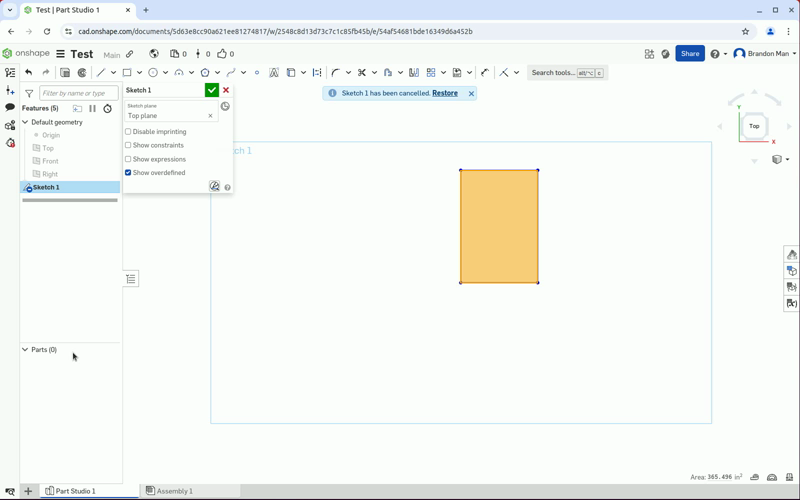
key(shift+e)
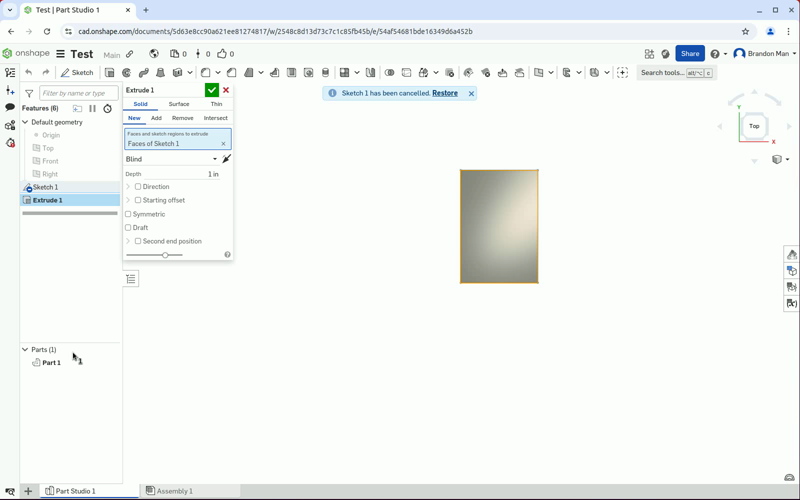
mouse_move(143, 106)
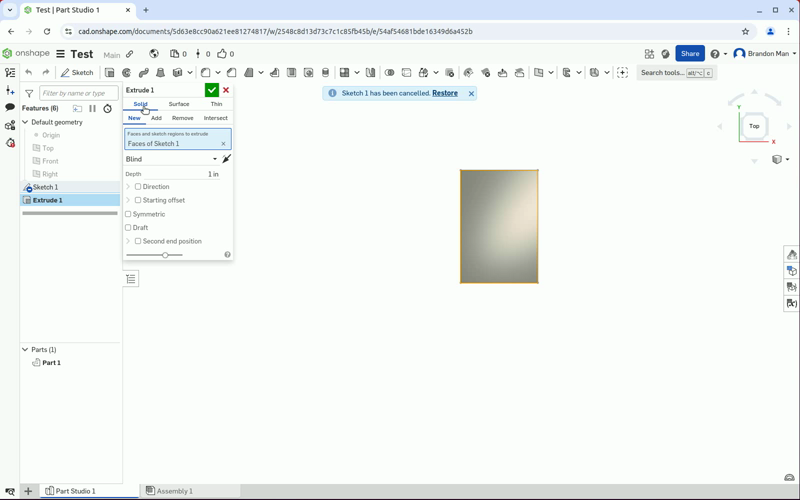
click(143, 106)
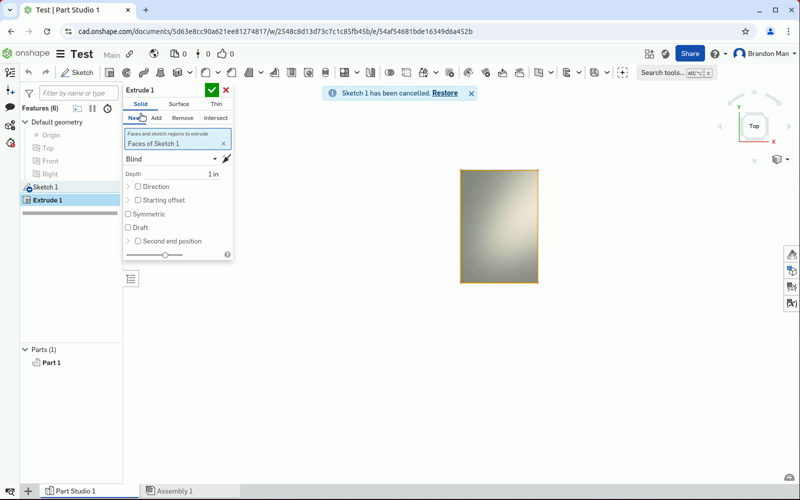
mouse_move(137, 120)
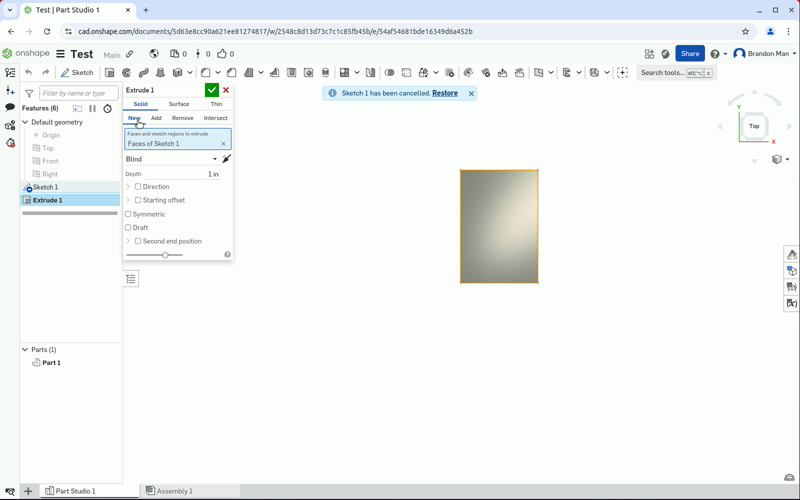
click(137, 120)
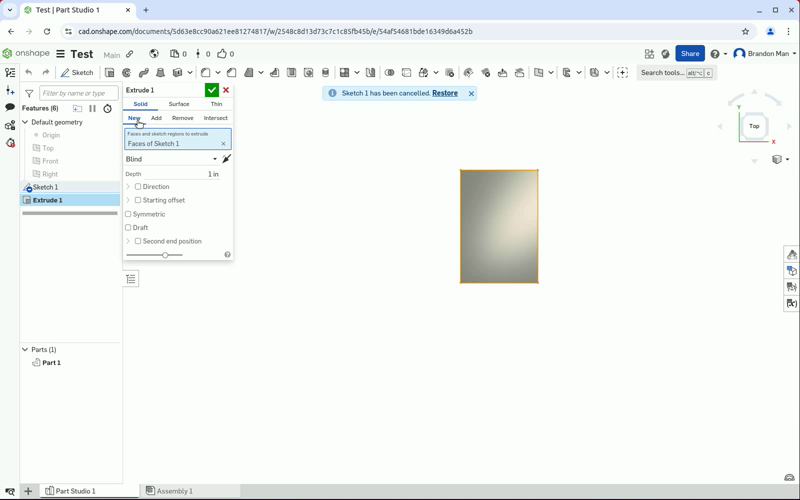
key(tab, 4)
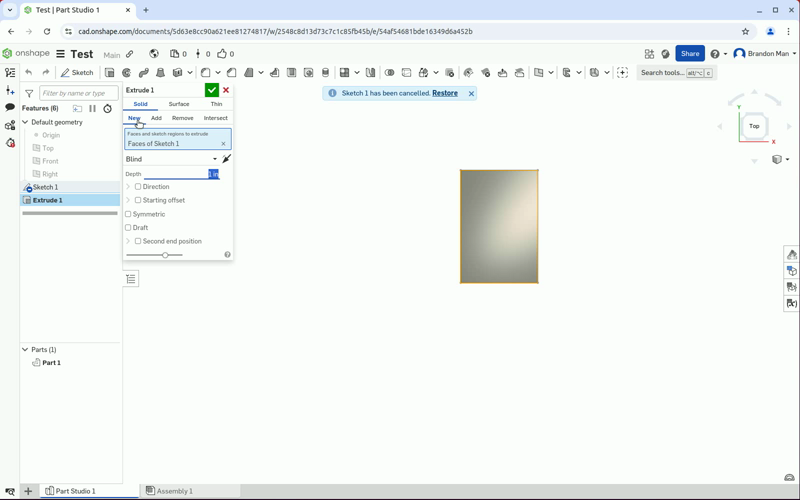
text(1.926)
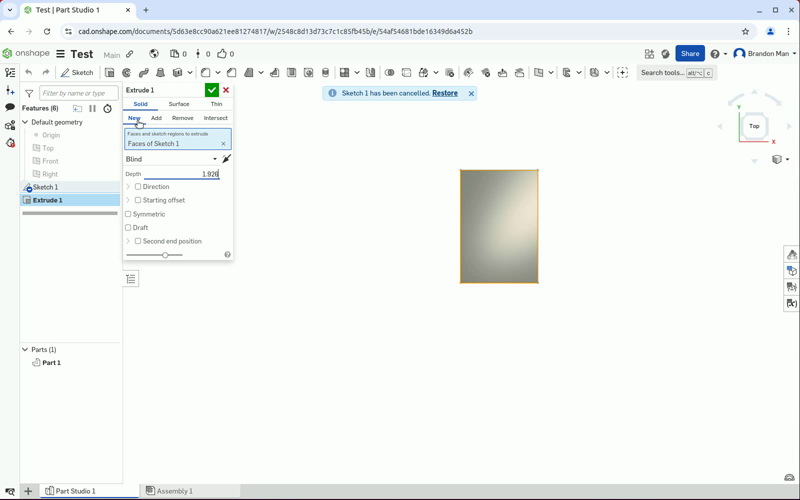
key(enter)
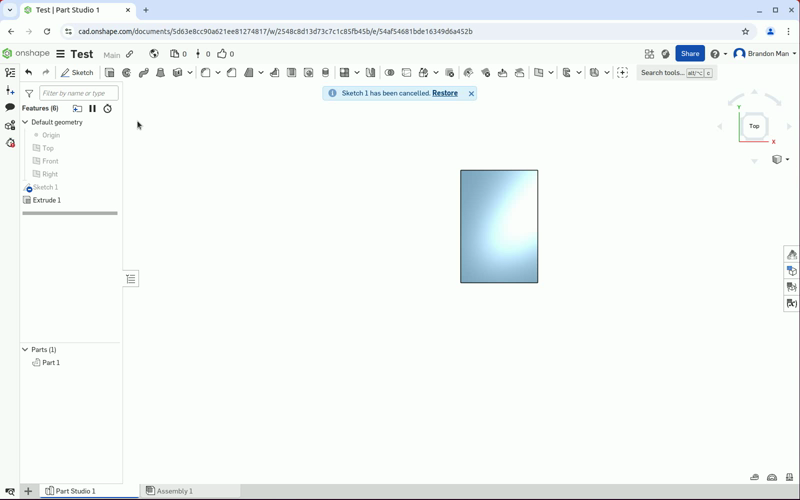
key(shift+h)
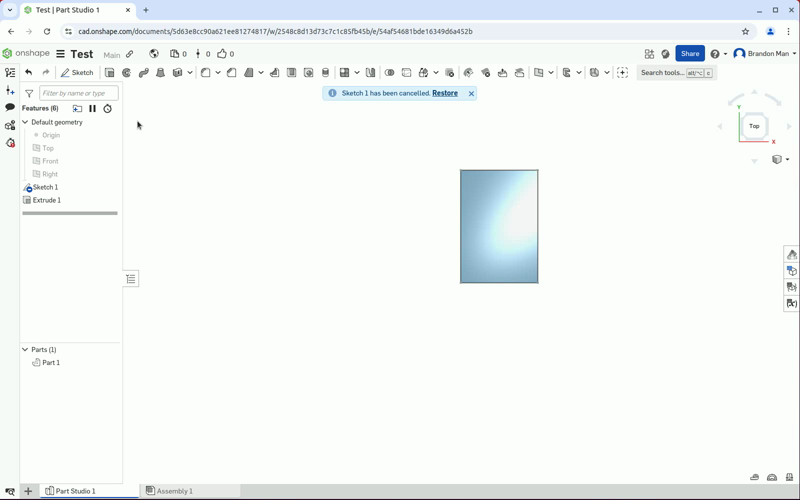
key(shift+h)
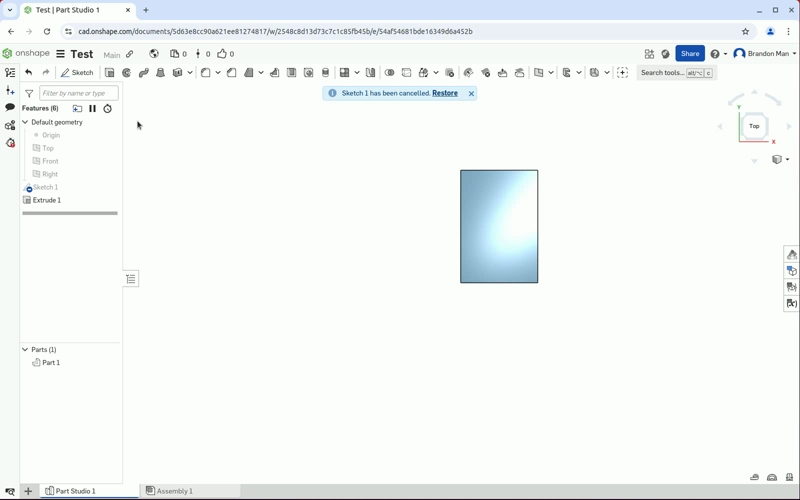
mouse_move(73, 189)
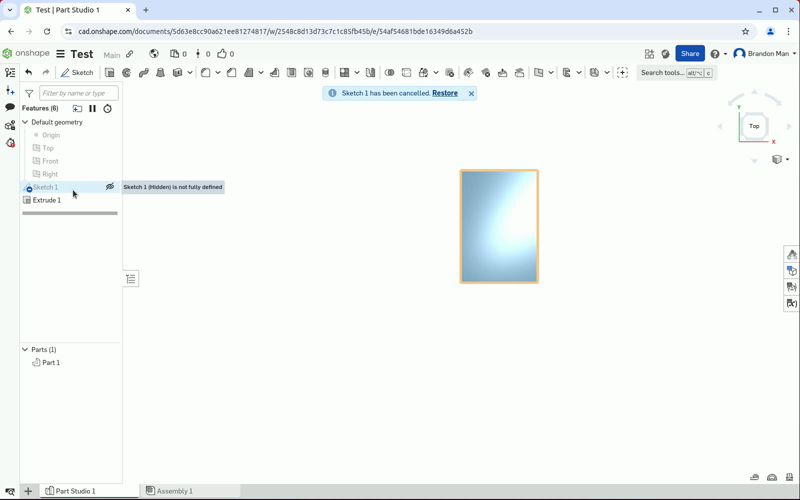
click(73, 189)
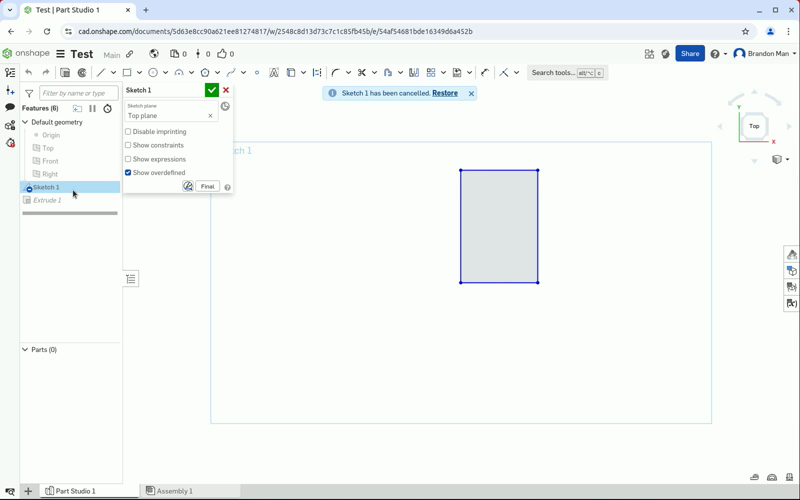
mouse_move(229, 92)
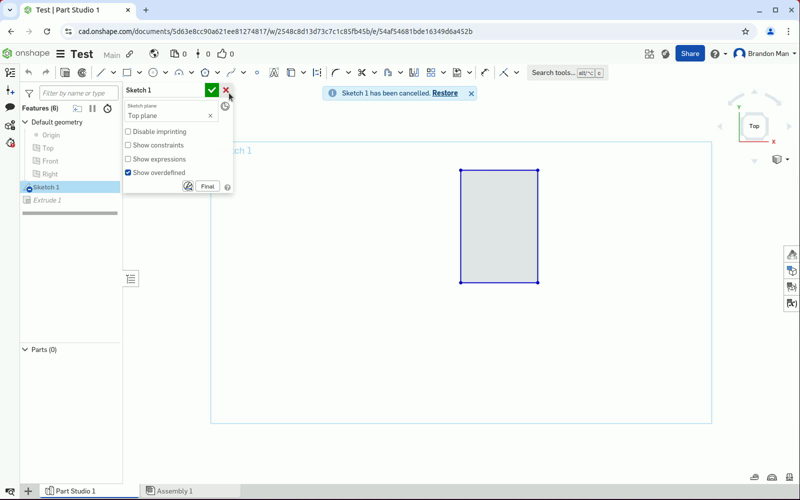
click(229, 92)
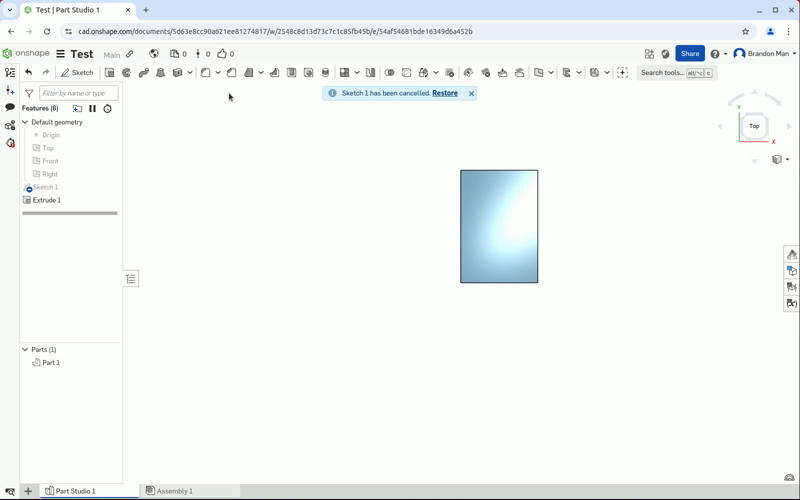
mouse_move(541, 75)
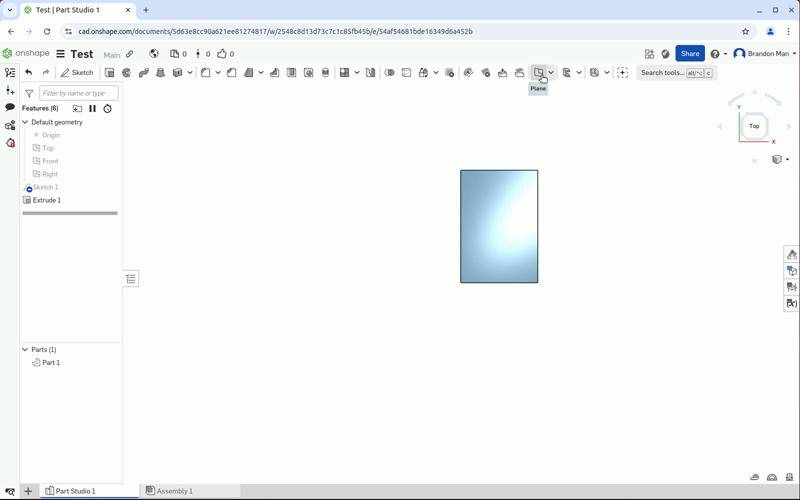
click(541, 75)
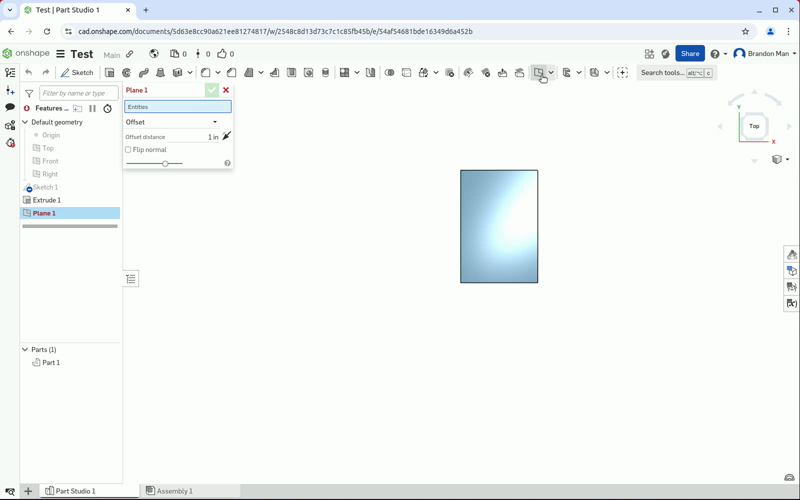
mouse_move(73, 150)
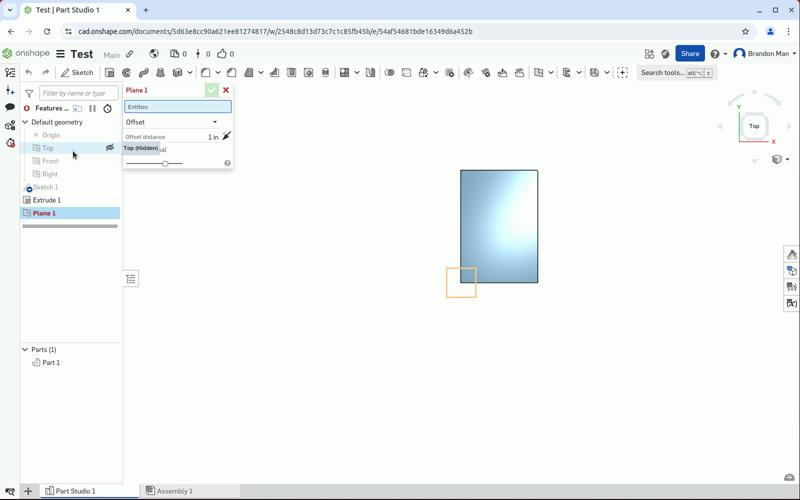
click(73, 150)
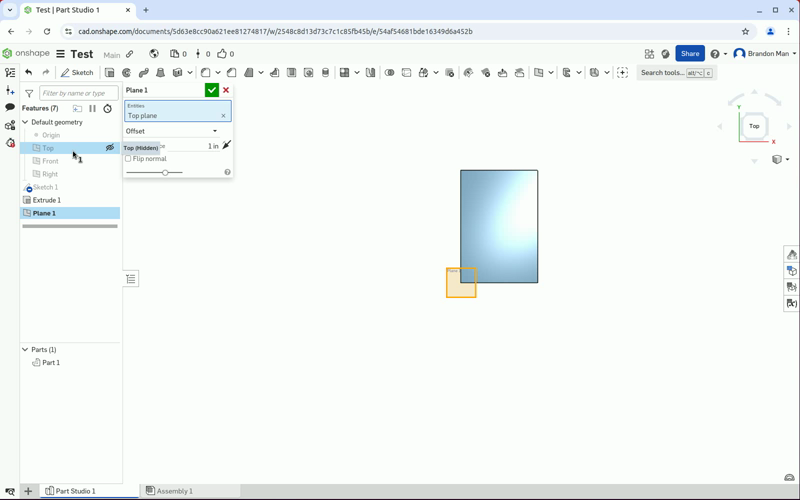
key(tab, 2)
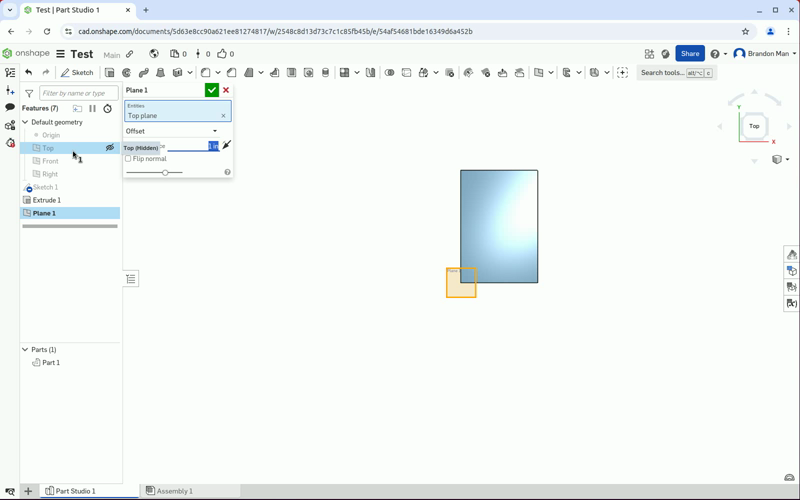
text(1.91)
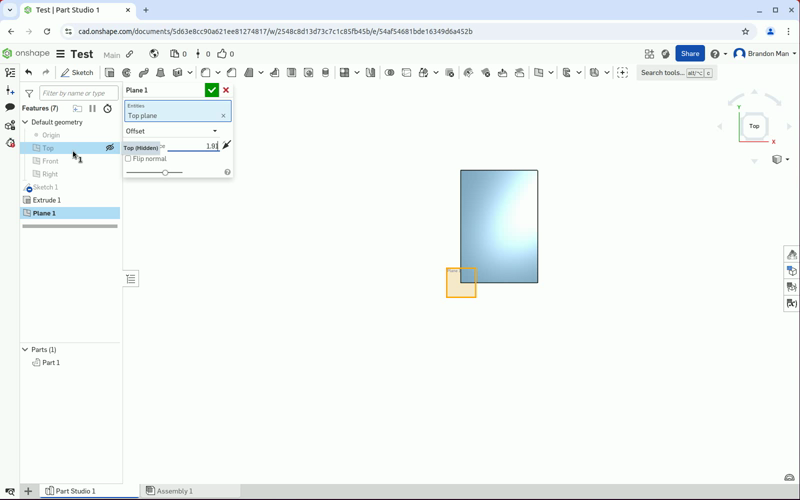
key(enter, 2)
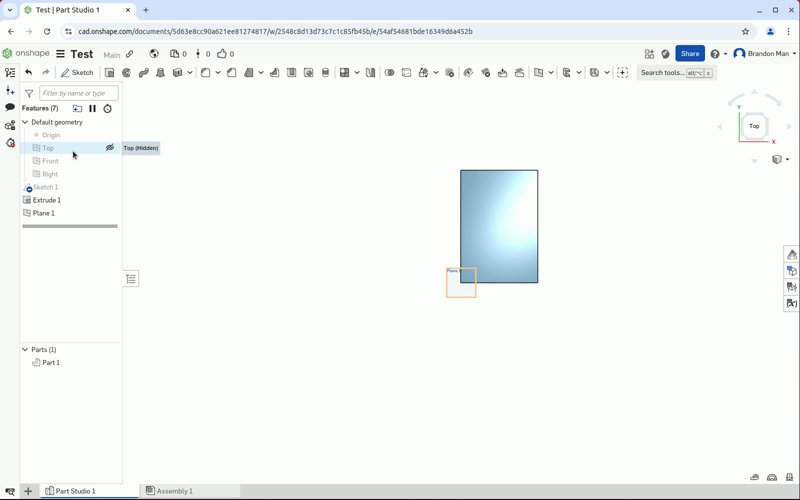
key(shift+s)
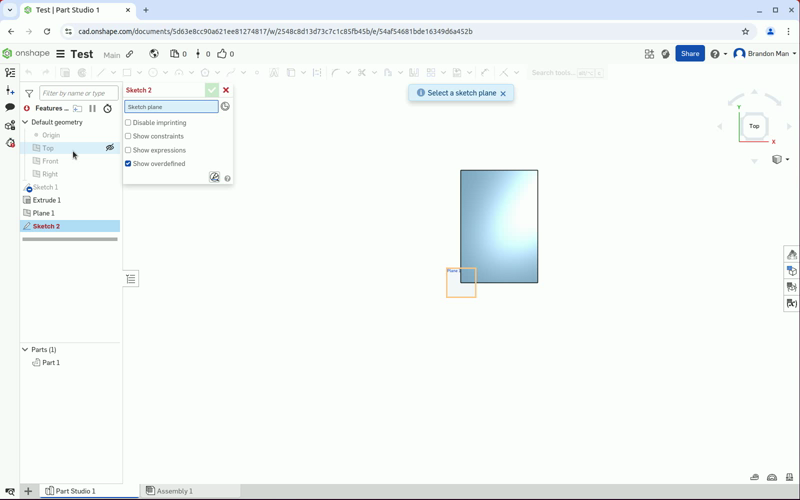
mouse_move(73, 215)
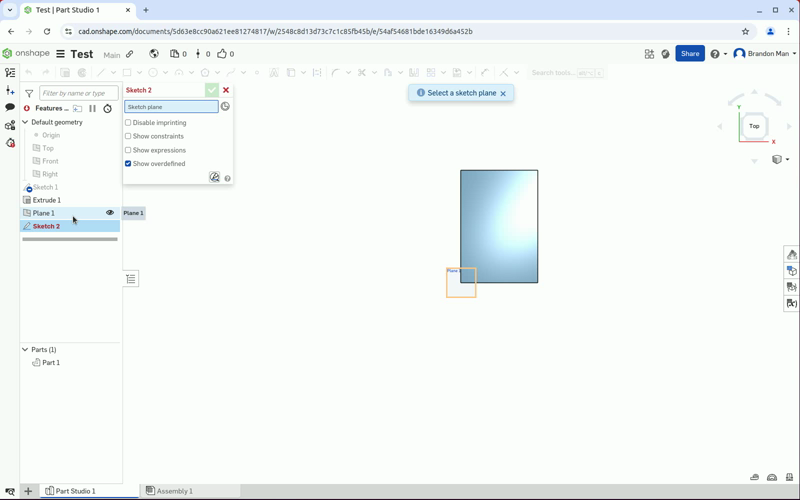
click(73, 215)
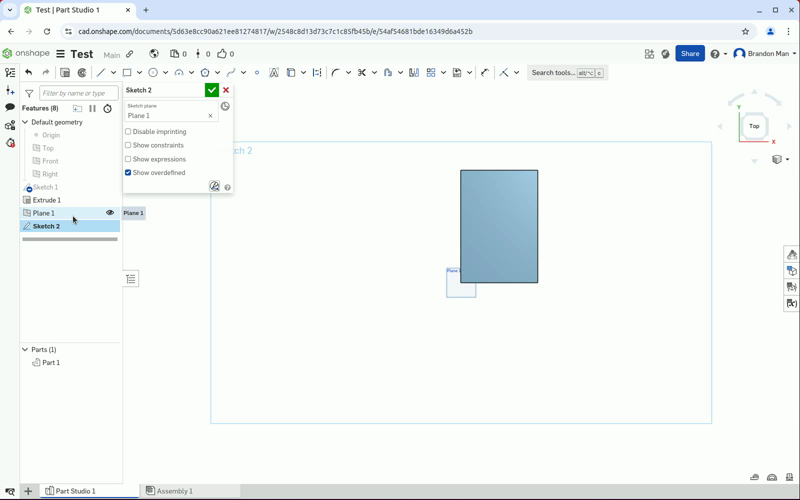
mouse_move(73, 352)
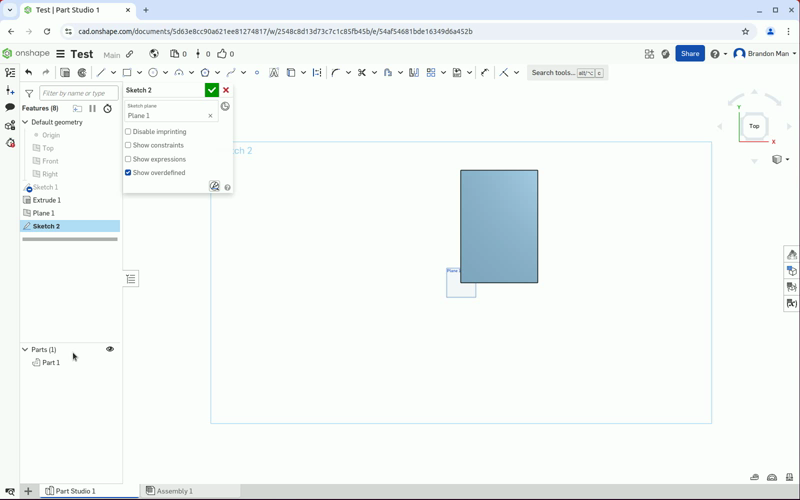
key(y)
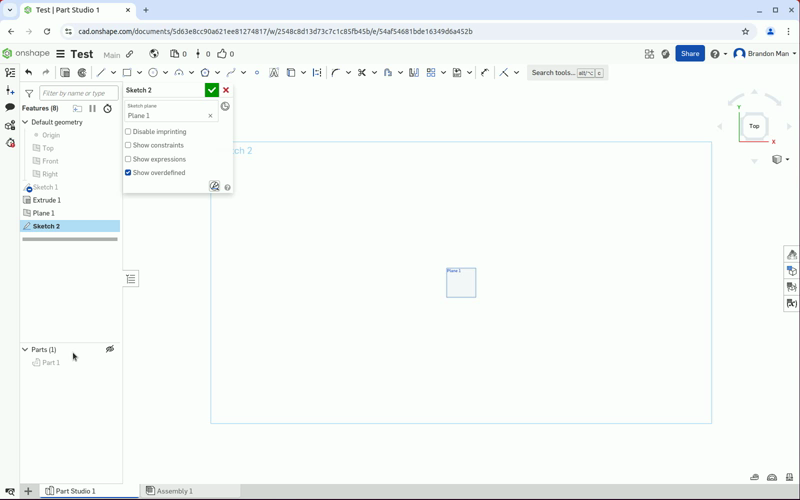
key(l)
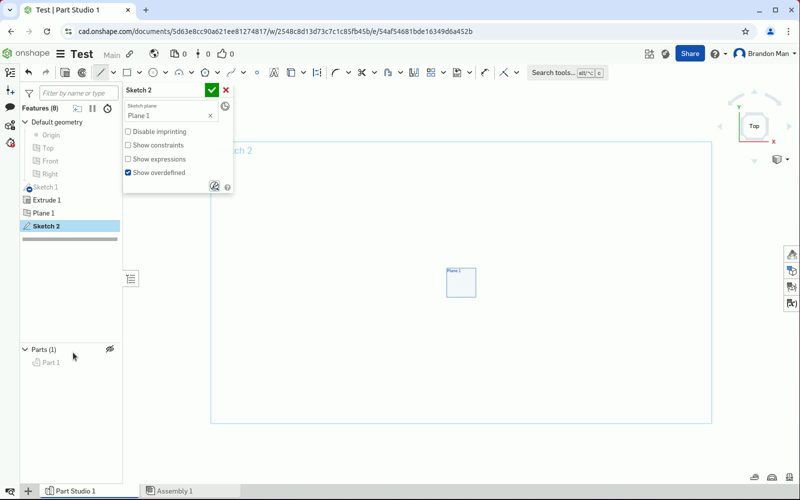
key_down(shift)
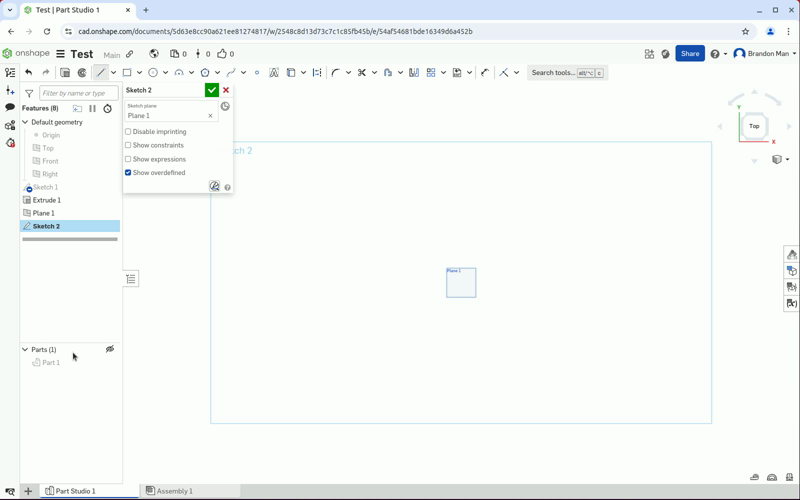
mouse_move(460, 282)
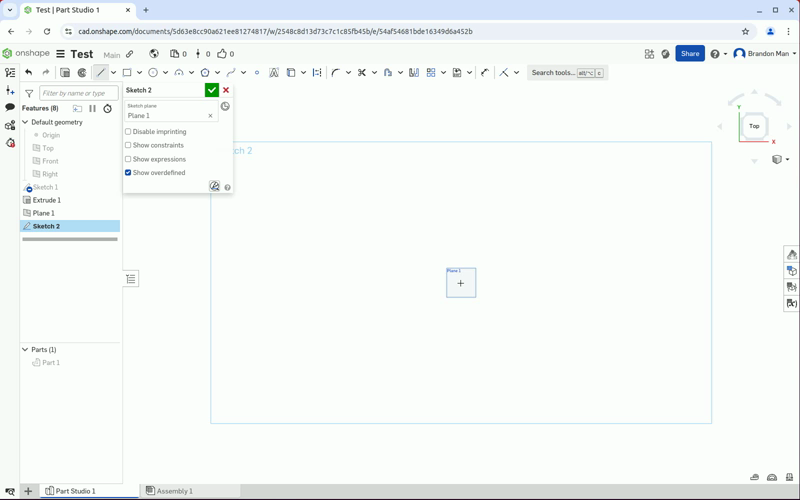
click(460, 282)
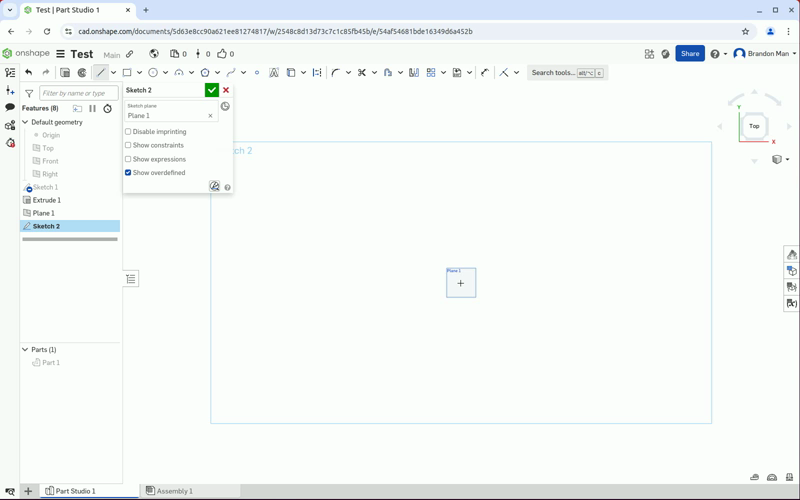
key_up(shift)
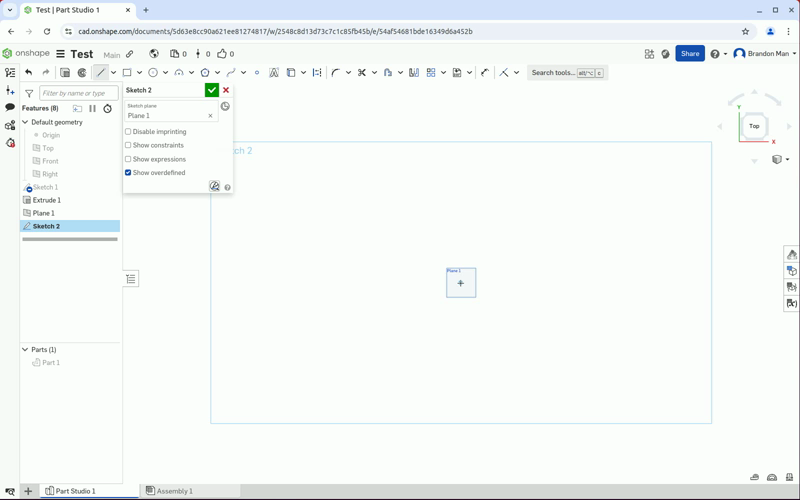
key_down(shift)
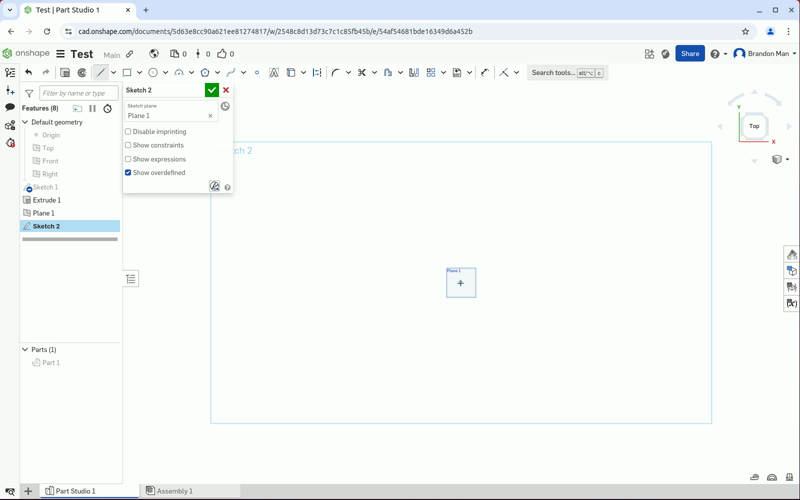
mouse_move(538, 282)
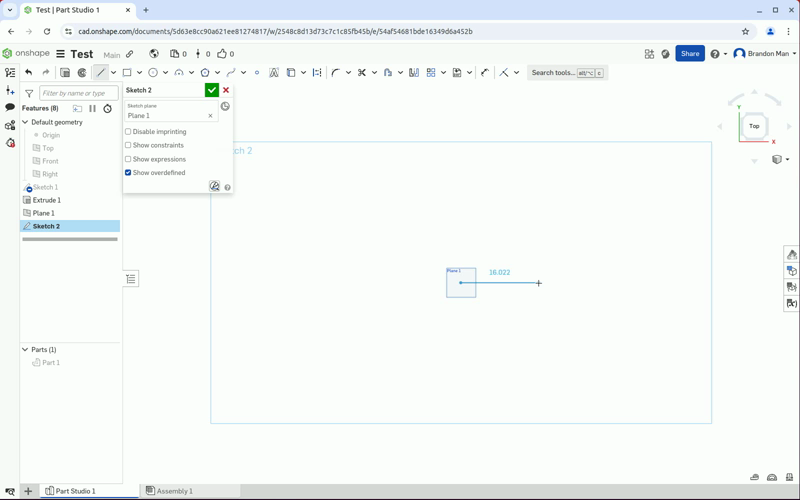
click(538, 282)
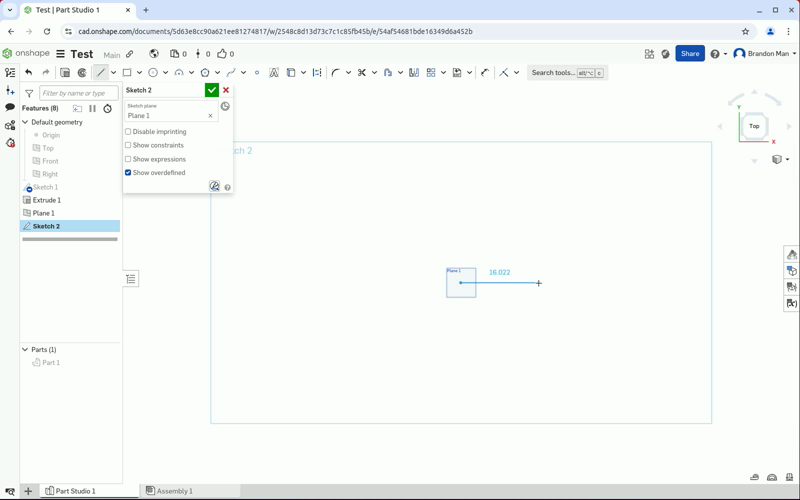
key_up(shift)
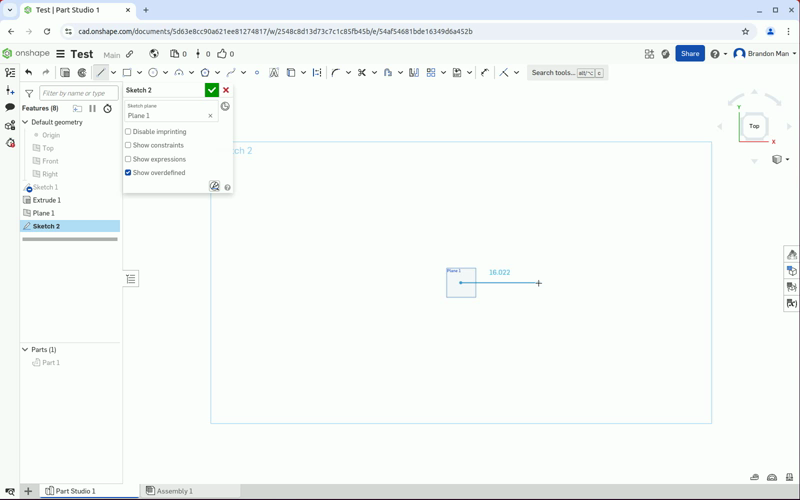
key_down(shift)
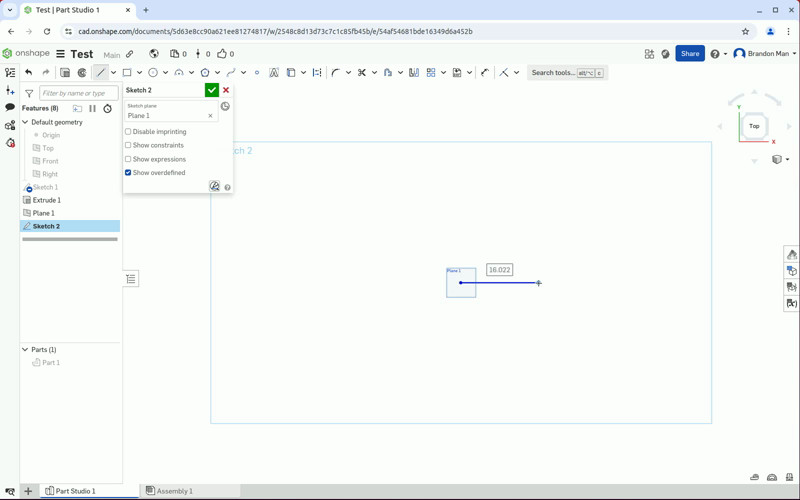
mouse_move(568, 282)
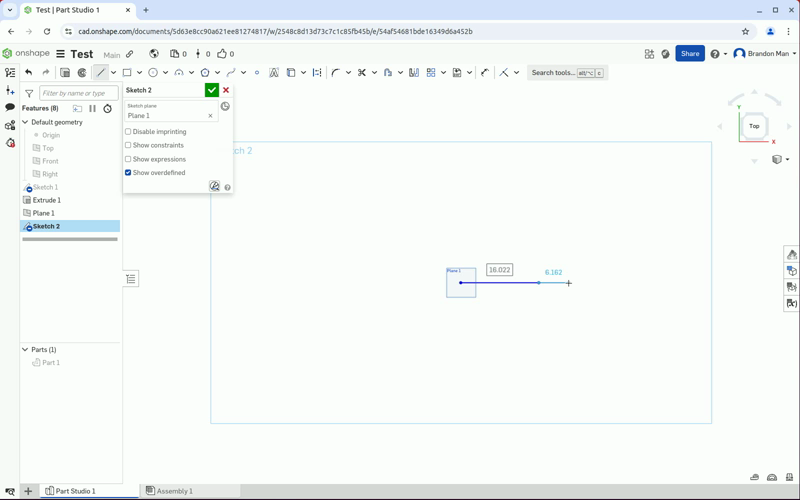
mouse_move(538, 263)
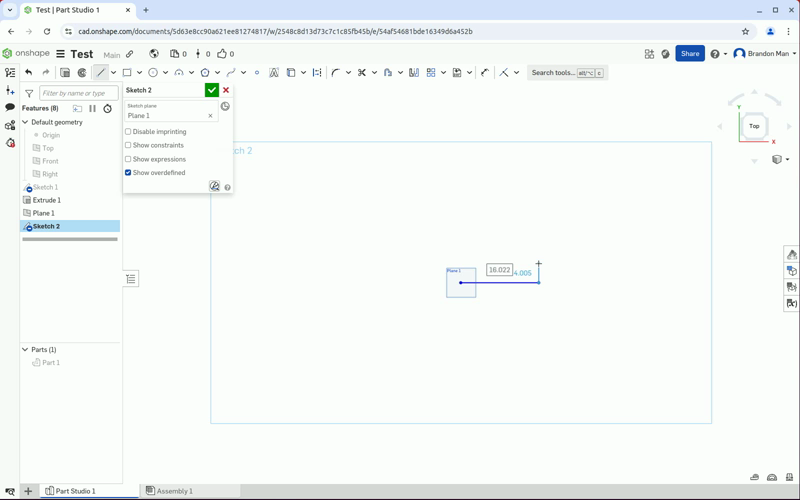
click(538, 263)
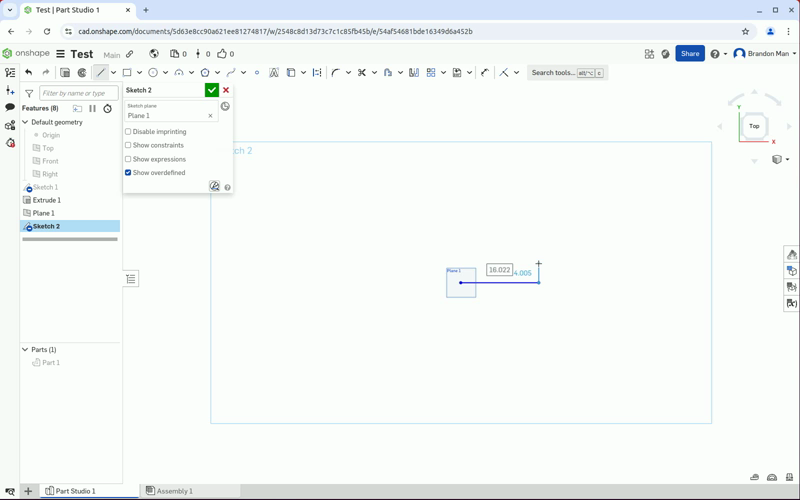
key_up(shift)
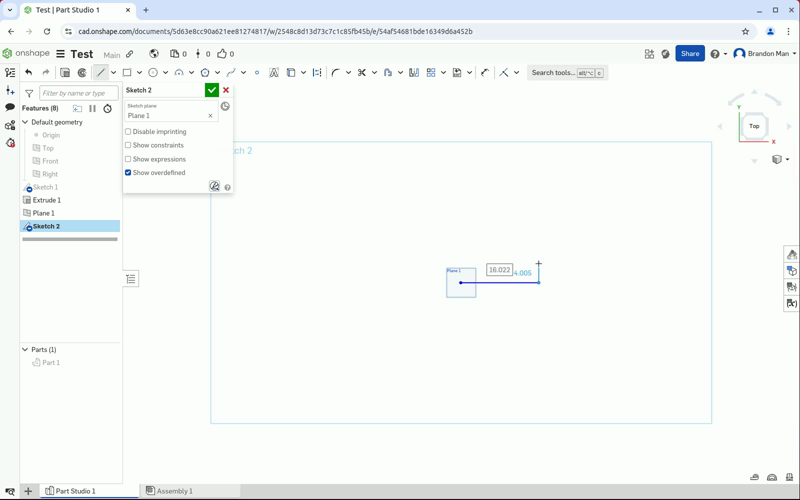
key_down(shift)
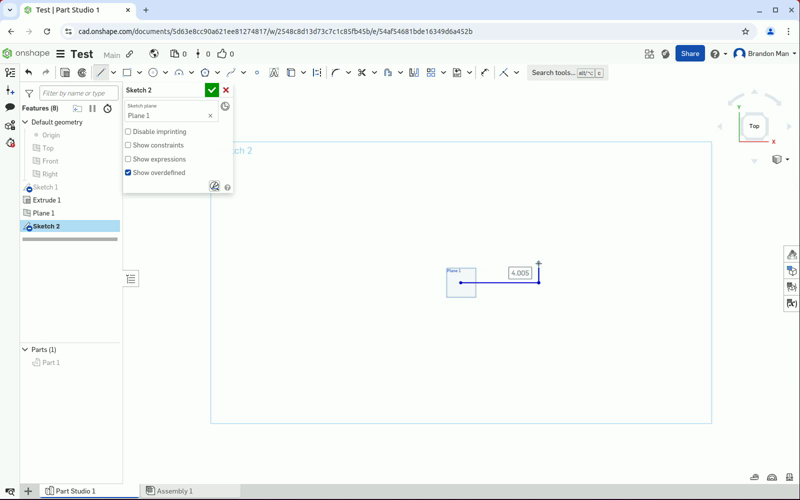
mouse_move(460, 263)
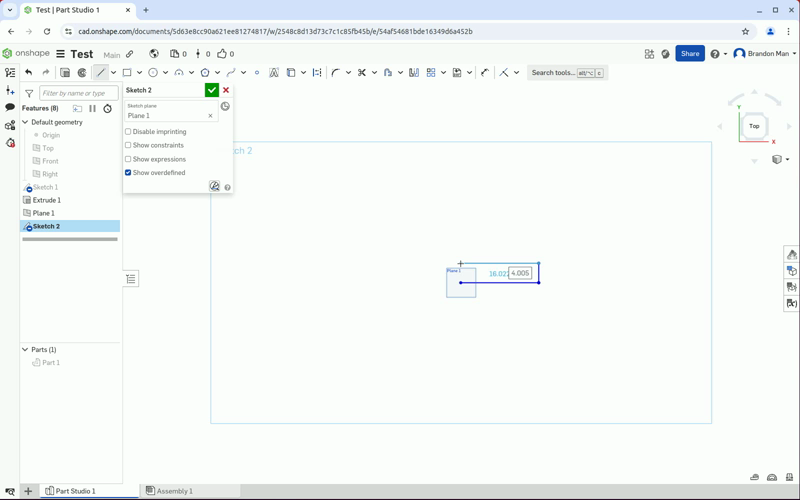
click(460, 263)
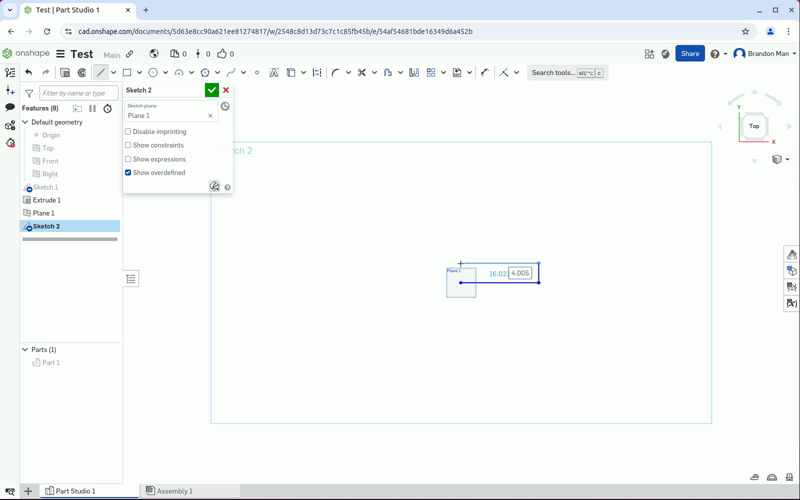
key_up(shift)
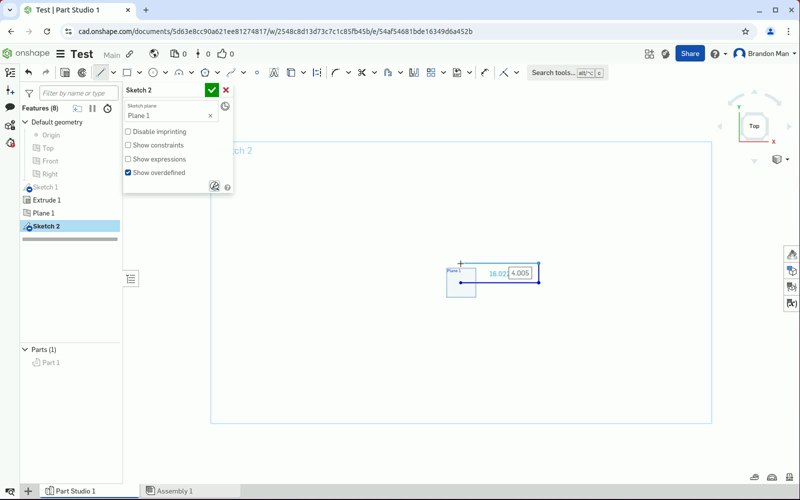
mouse_move(490, 263)
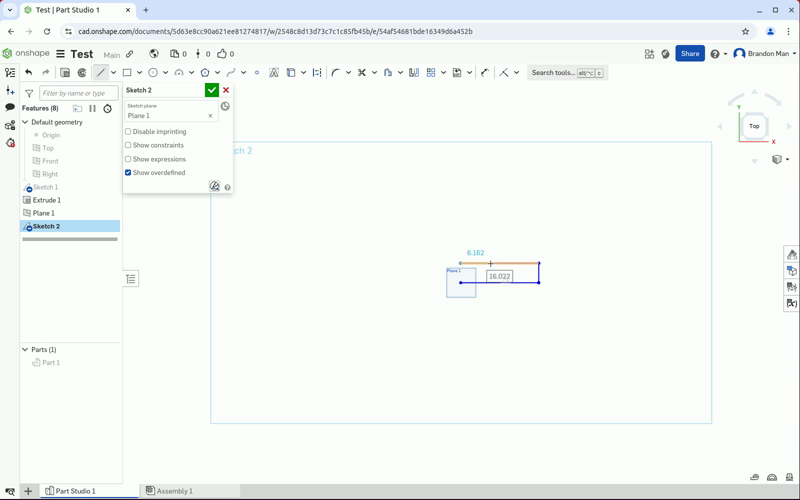
key_down(shift)
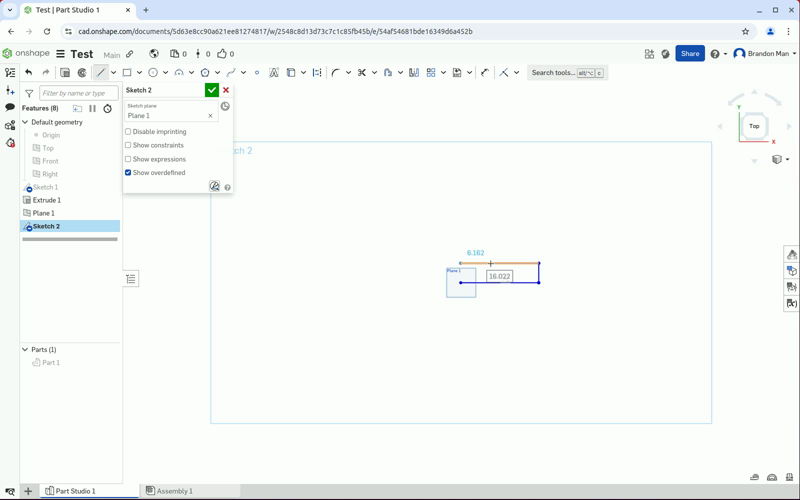
mouse_move(460, 282)
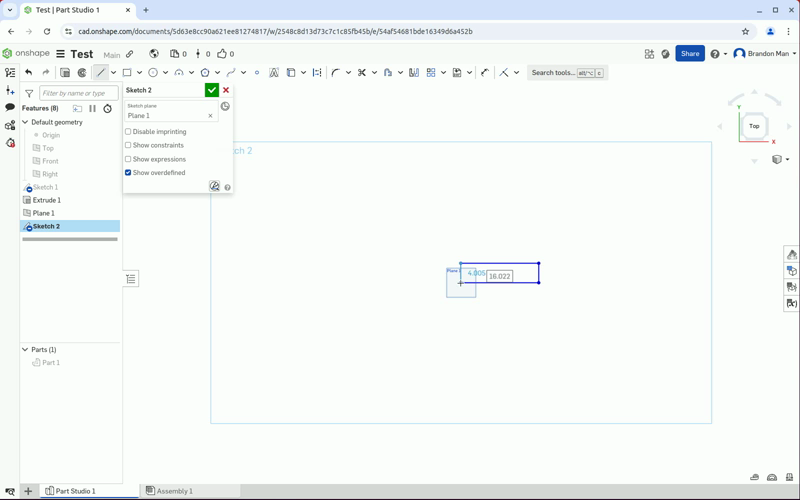
key_up(shift)
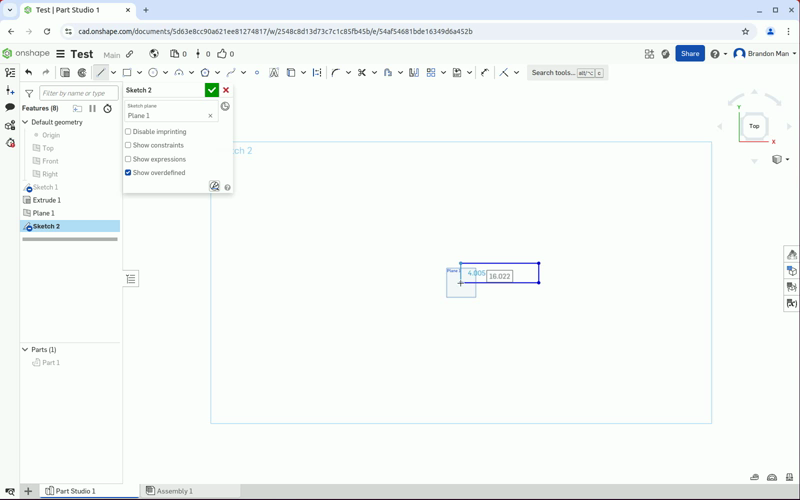
click(460, 282)
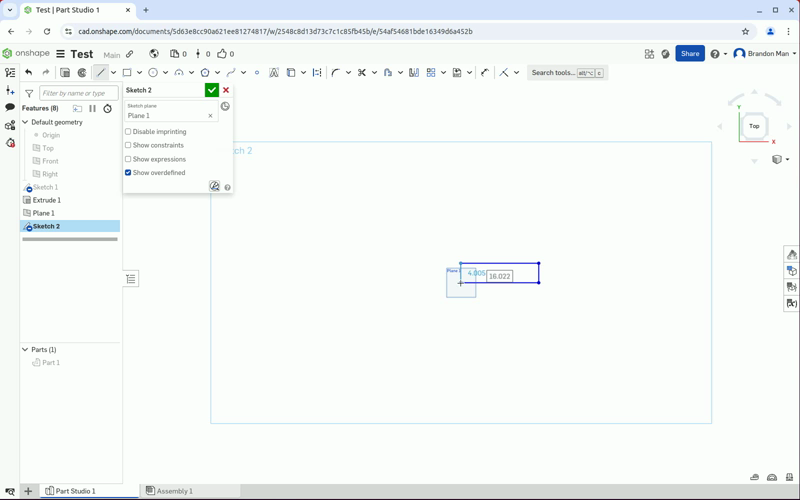
key(esc)
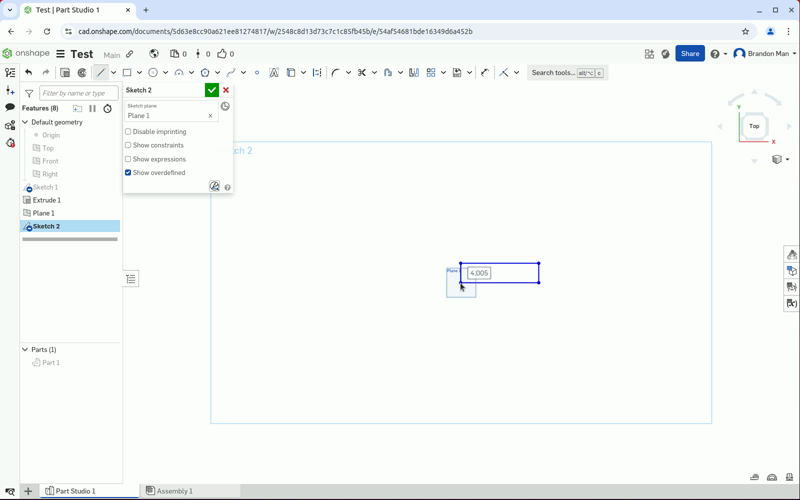
mouse_move(521, 278)
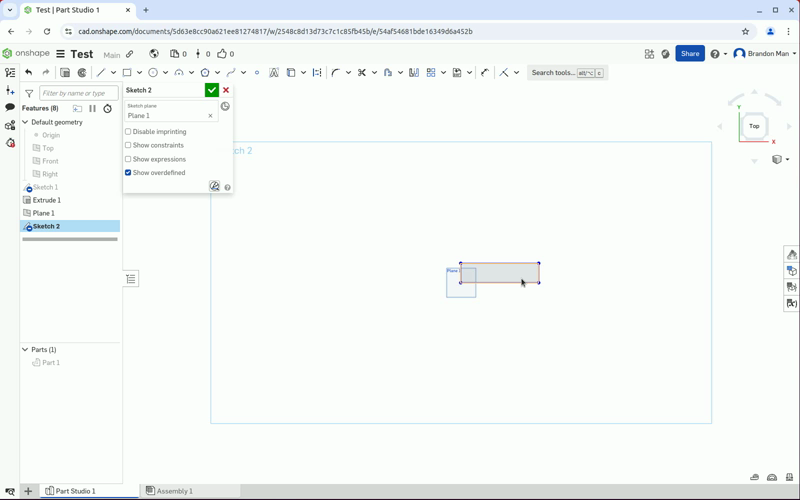
scroll(6)
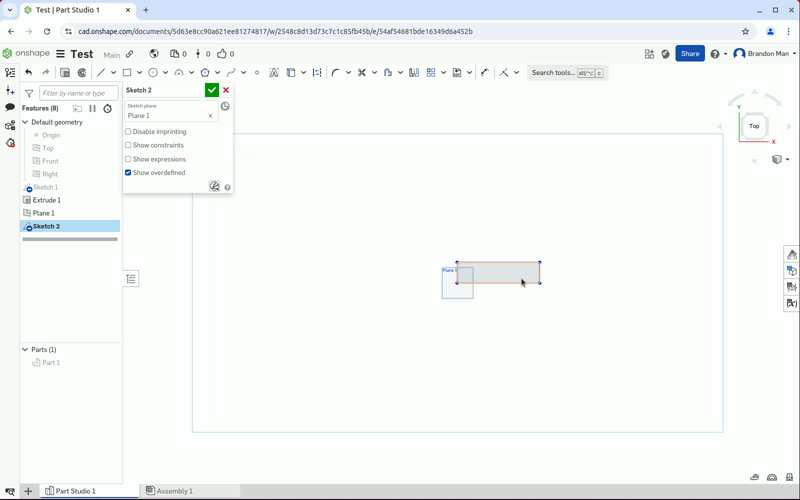
scroll(6)
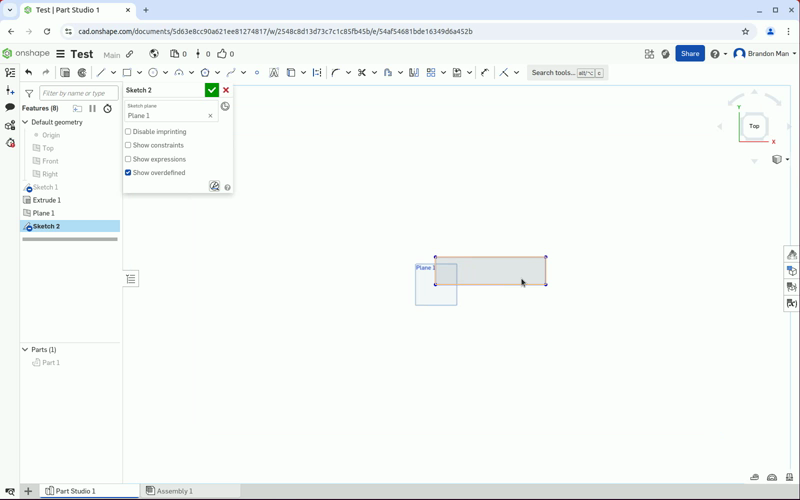
scroll(6)
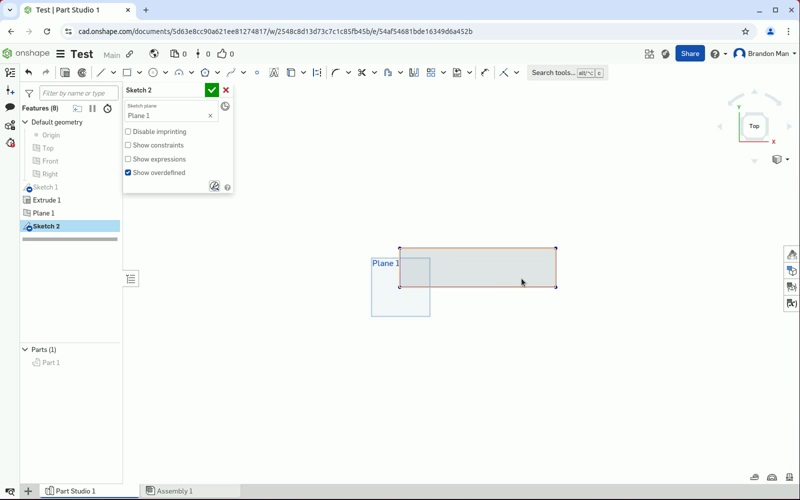
scroll(6)
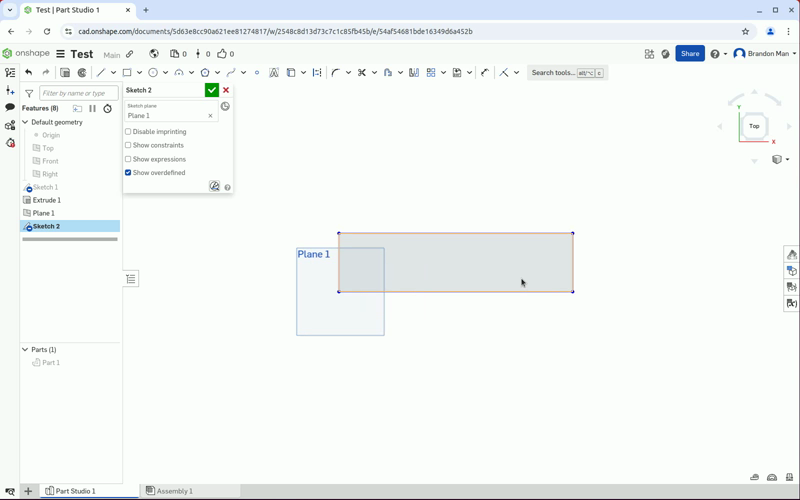
scroll(6)
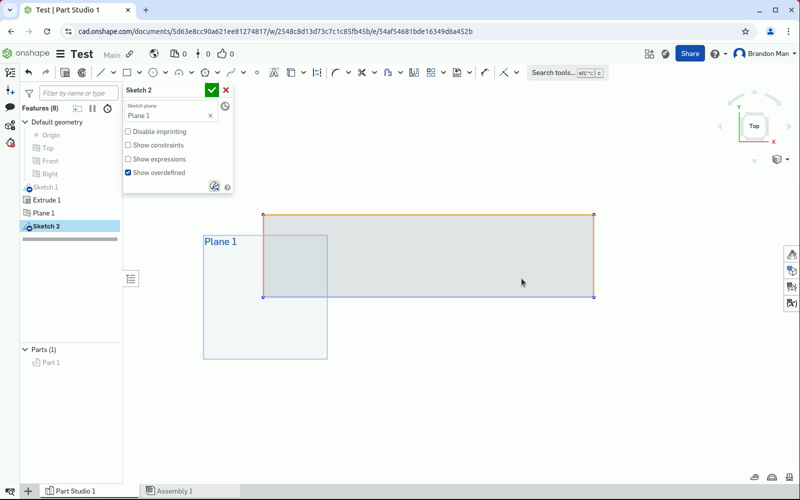
scroll(6)
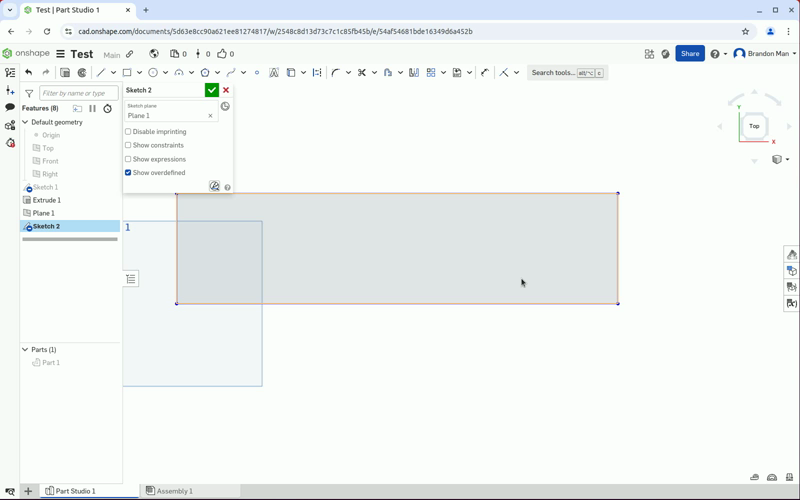
scroll(6)
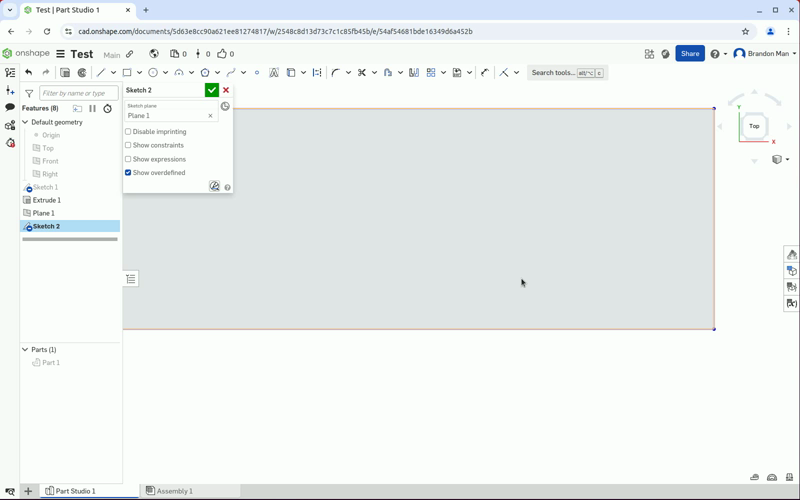
click(521, 278)
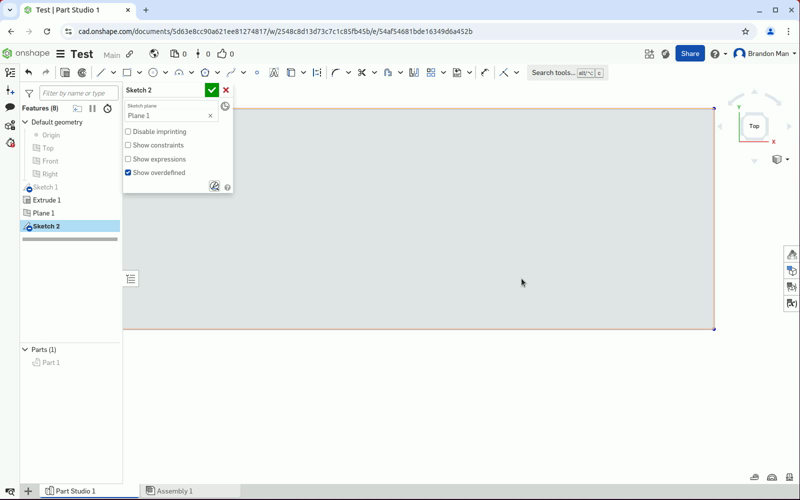
scroll(-6)
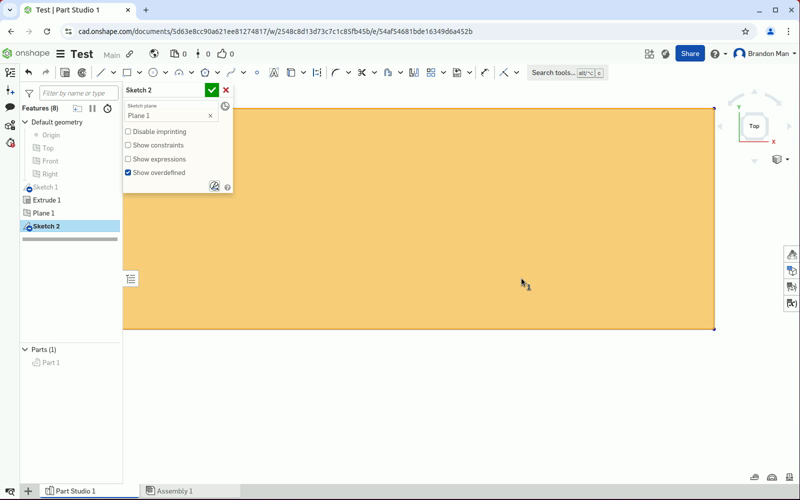
scroll(-6)
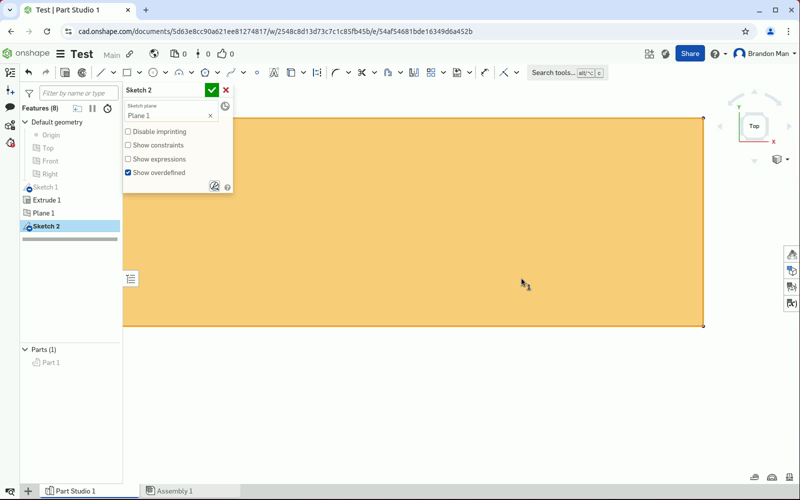
scroll(-6)
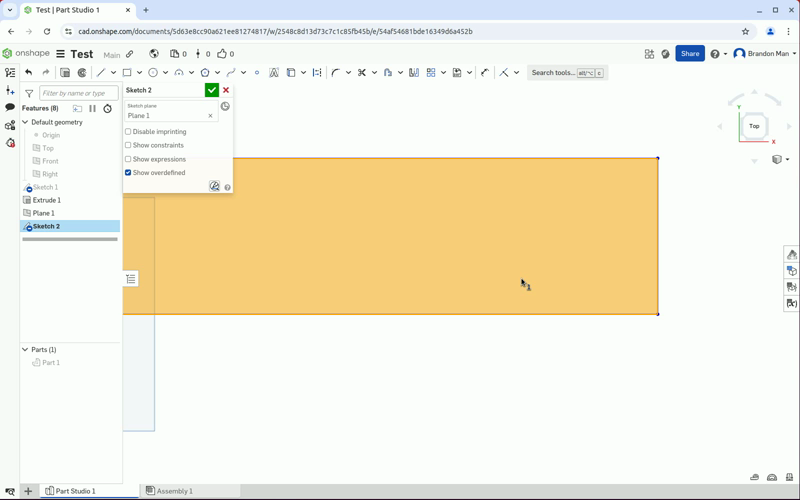
scroll(-6)
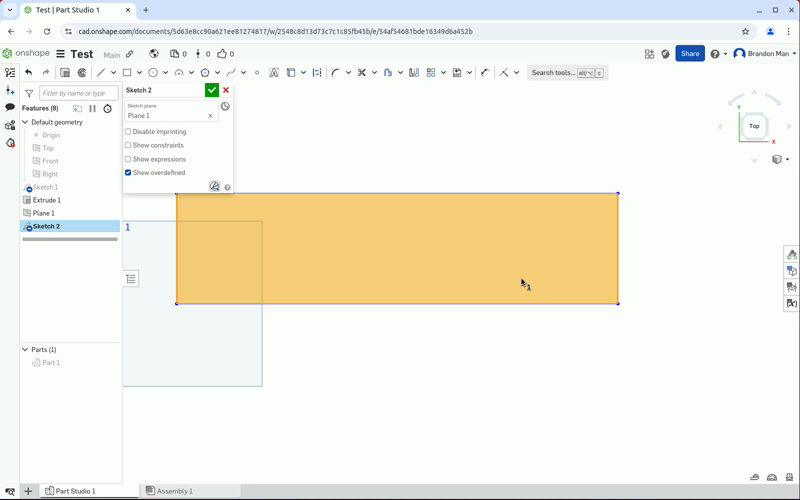
scroll(-6)
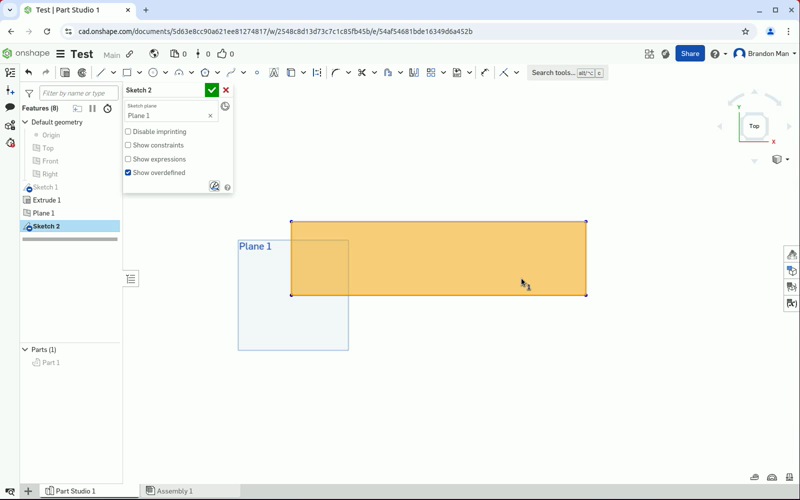
scroll(-6)
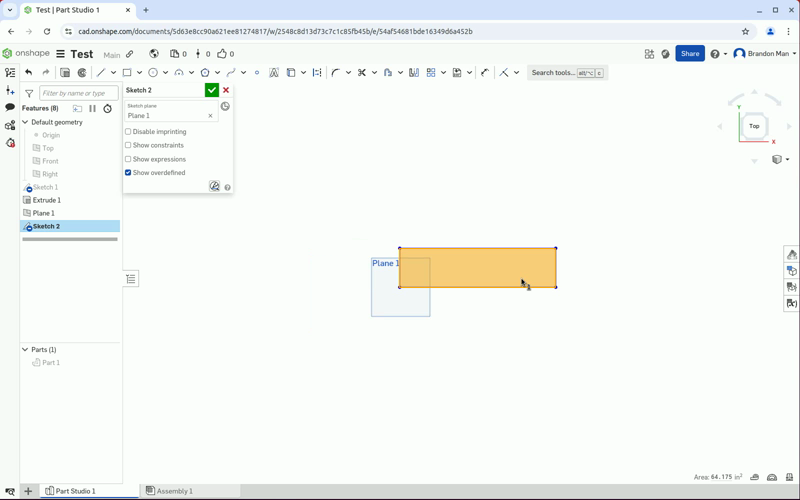
scroll(-6)
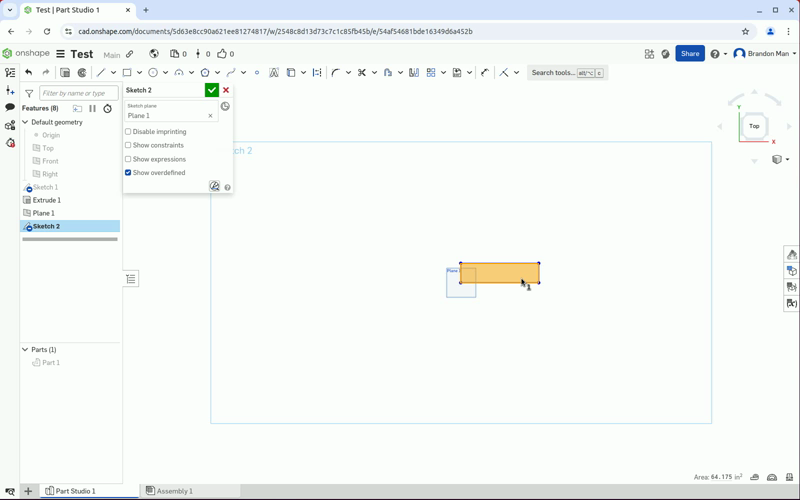
mouse_move(73, 352)
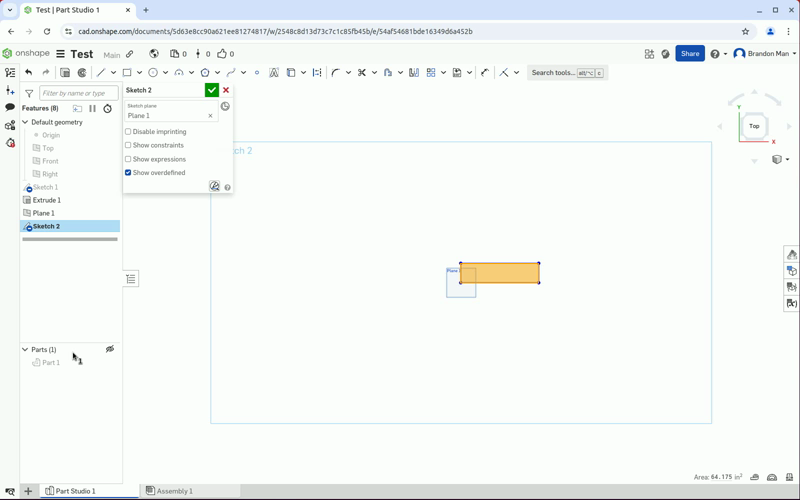
key(shift+y)
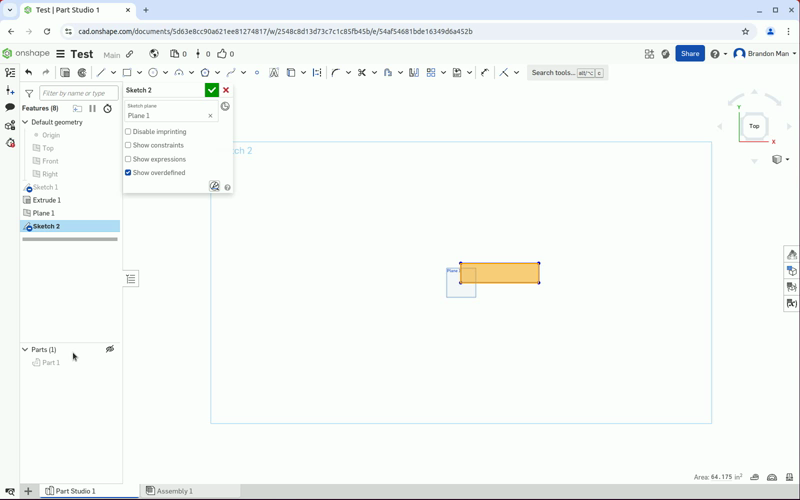
key(shift+e)
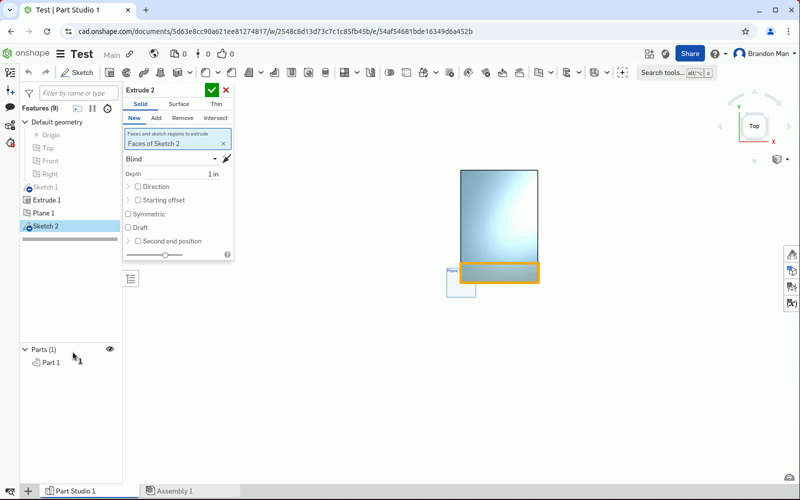
mouse_move(143, 106)
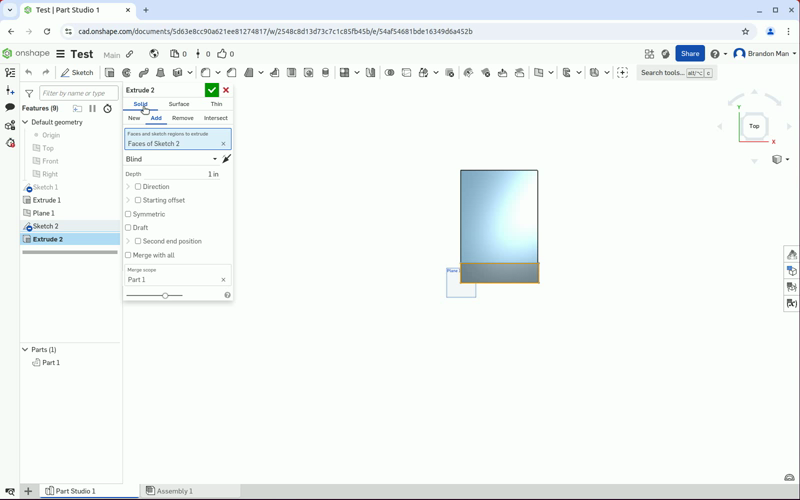
click(143, 106)
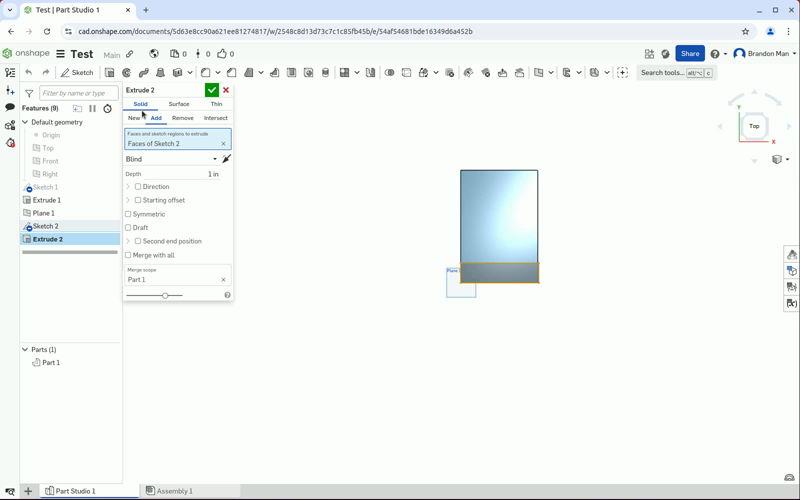
mouse_move(137, 120)
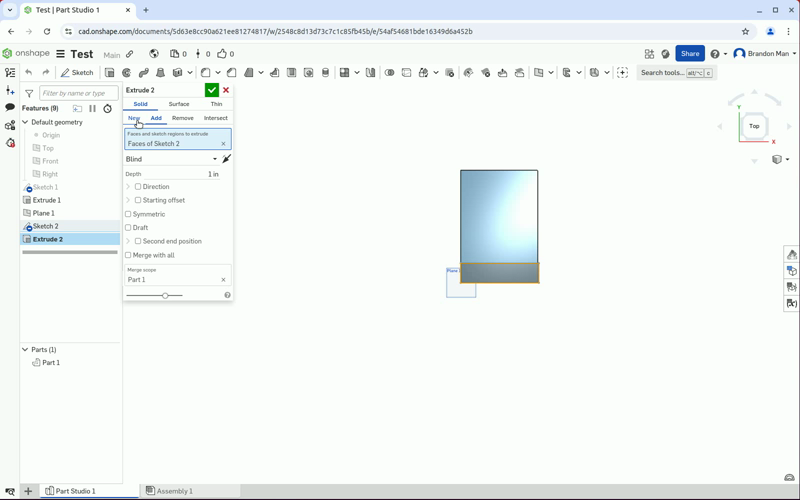
click(137, 120)
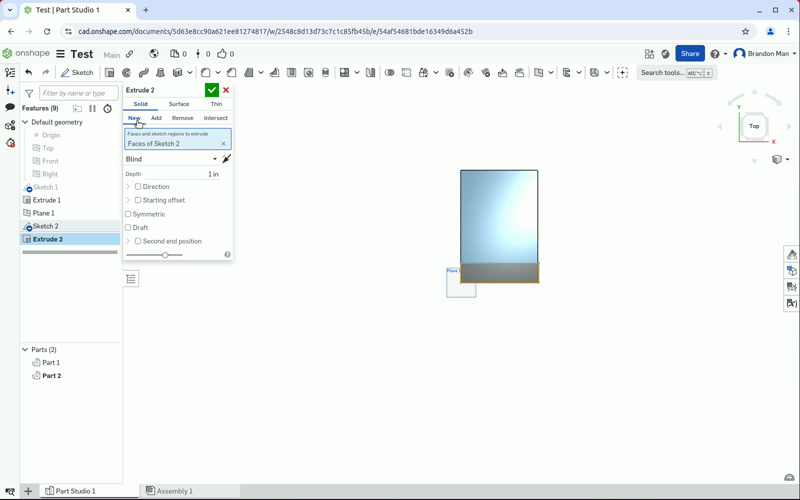
key(tab, 4)
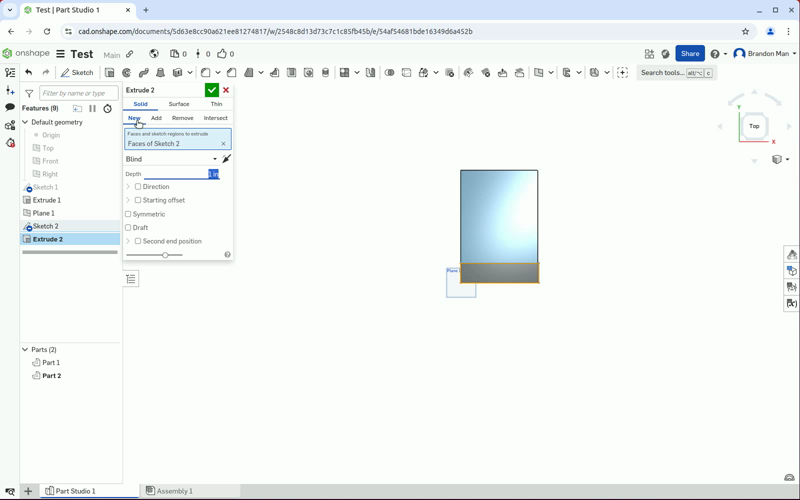
text(12.276)
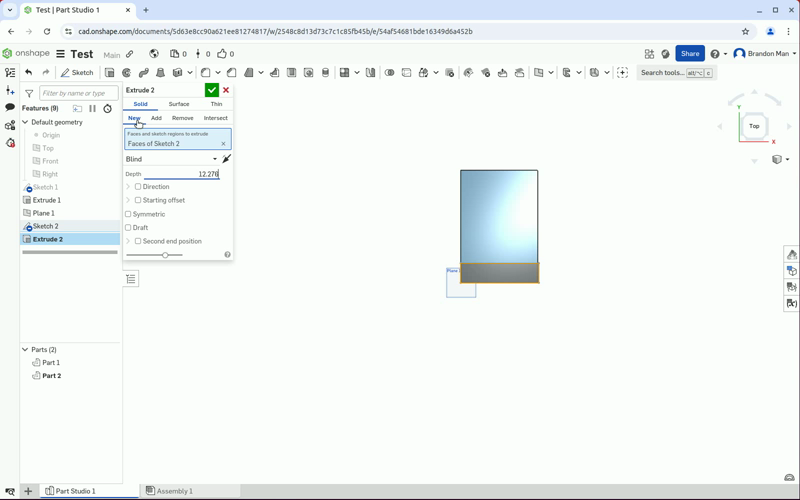
key(enter)
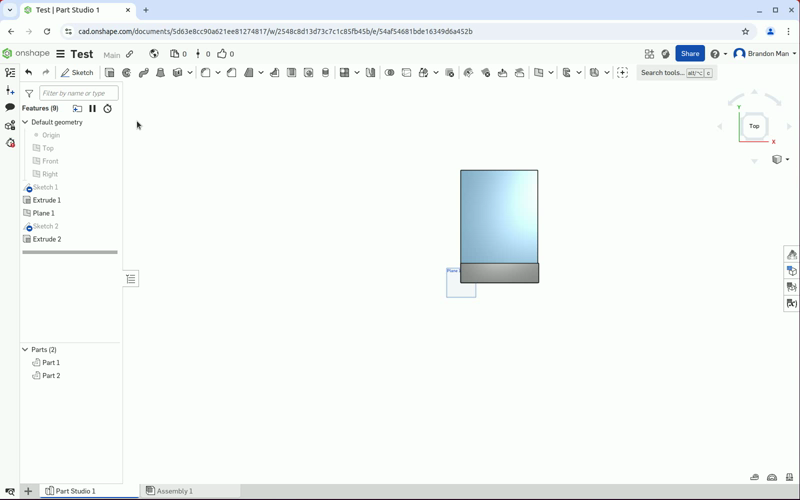
key(shift+h)
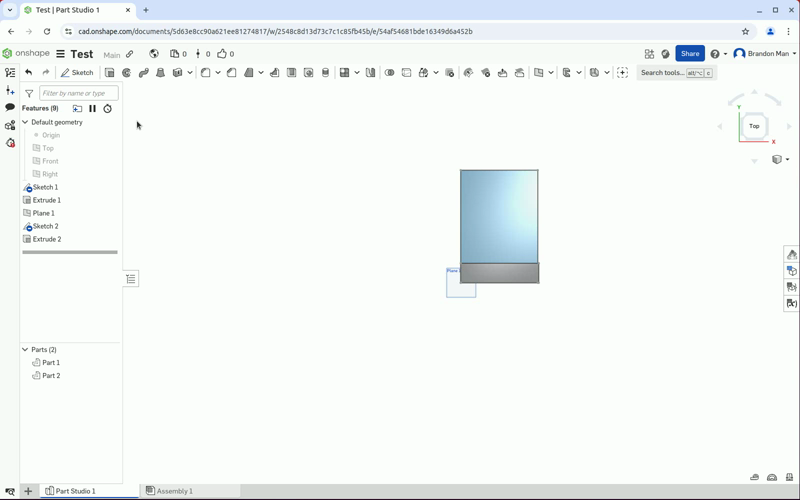
key(shift+h)
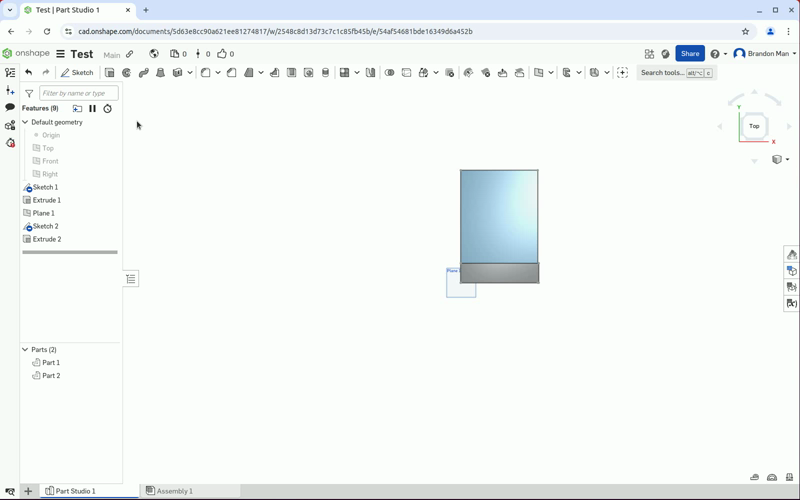
key(shift+7)
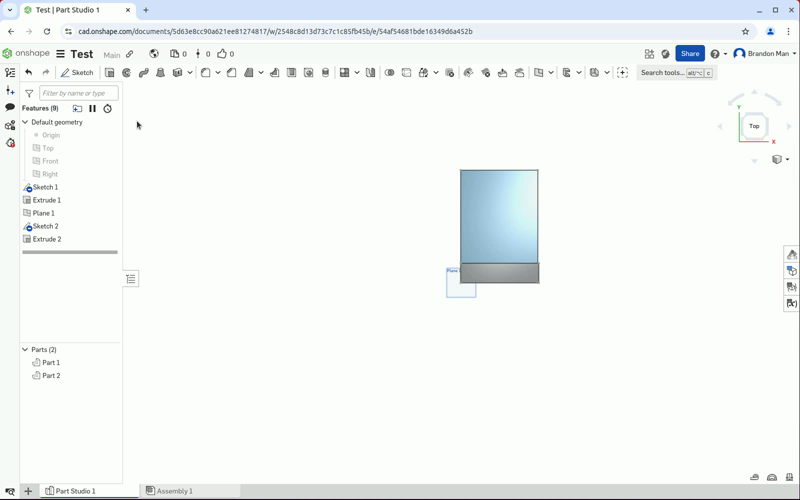
key(up, 3)
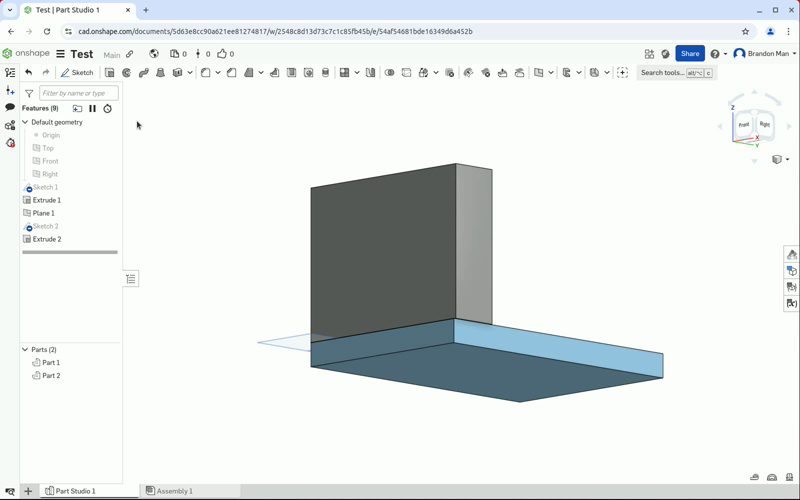
key(left, 3)
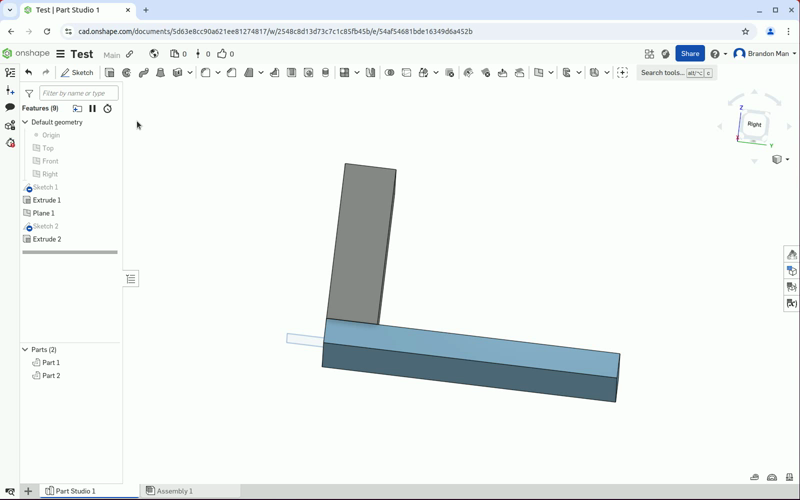
key(right, 3)
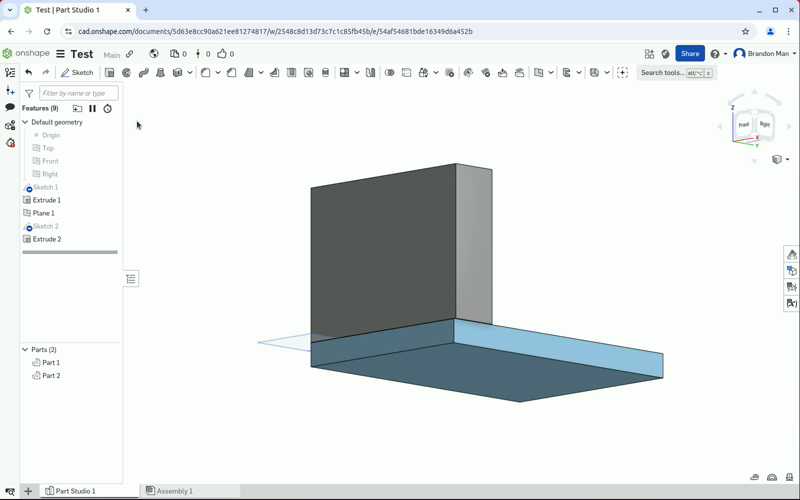
key(down, 3)
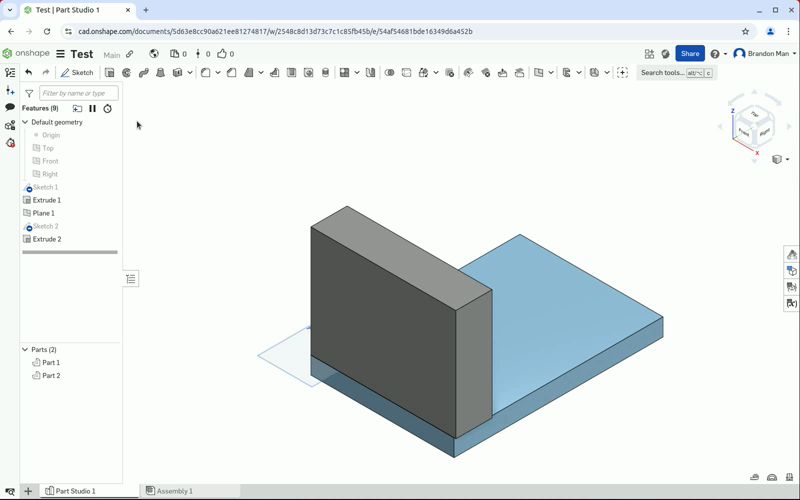
mouse_move(73, 189)
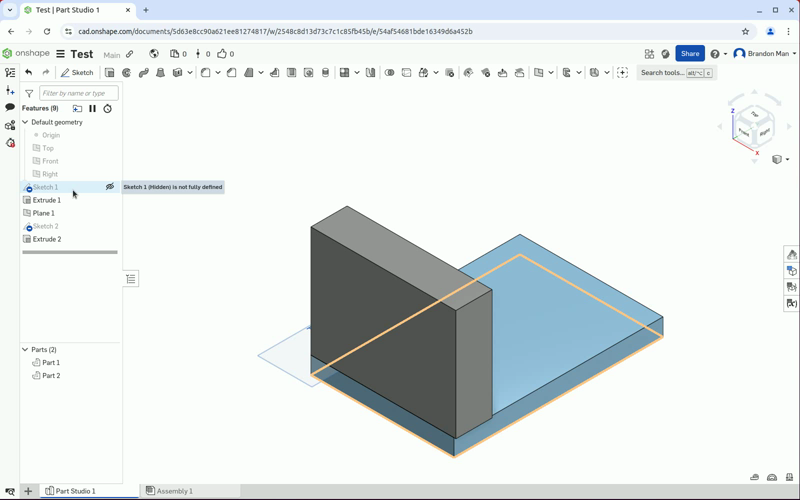
click(73, 189)